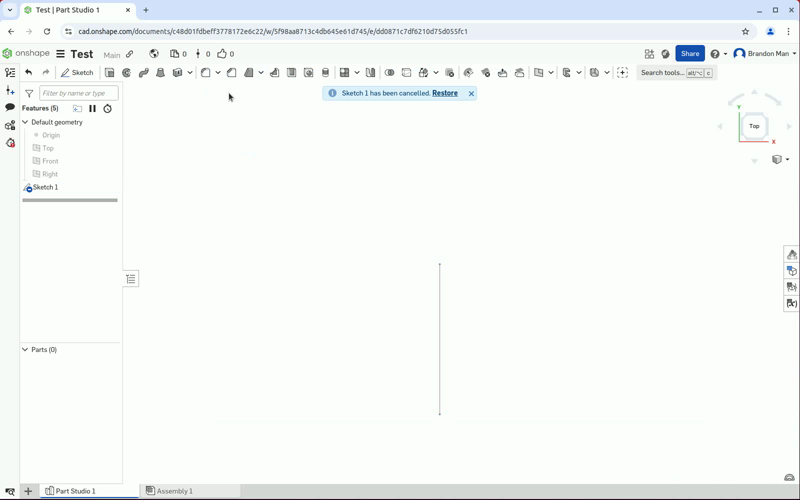
key(shift+h)
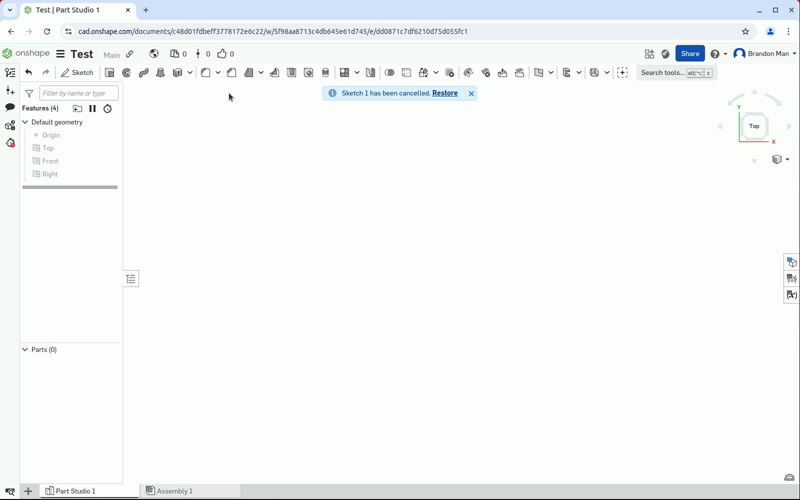
mouse_move(73, 352)
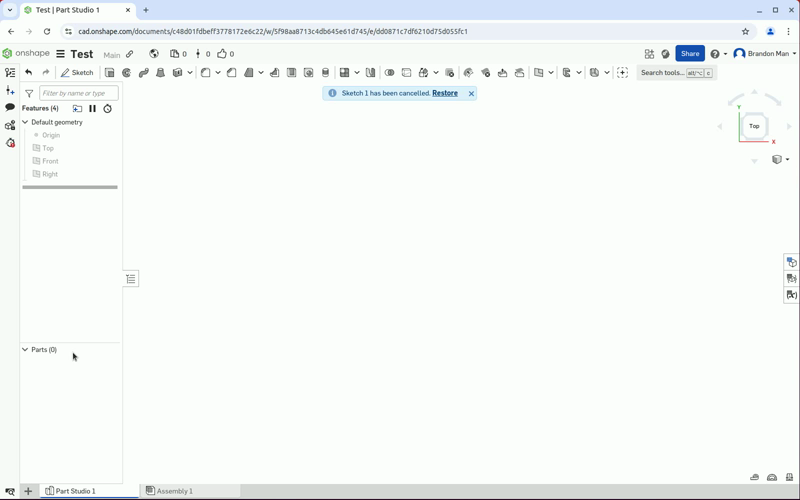
key(y)
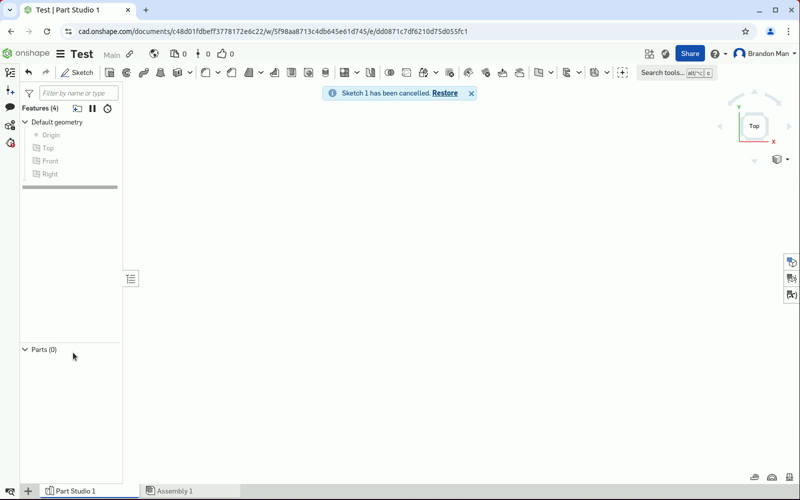
key(shift+p)
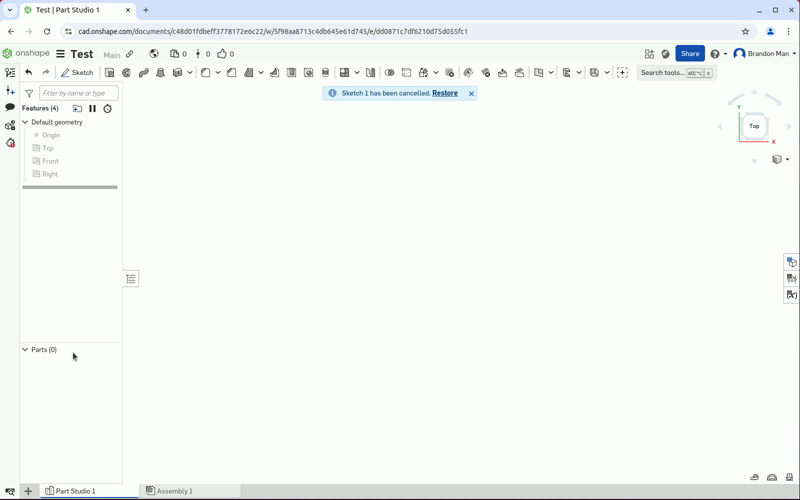
key(space)
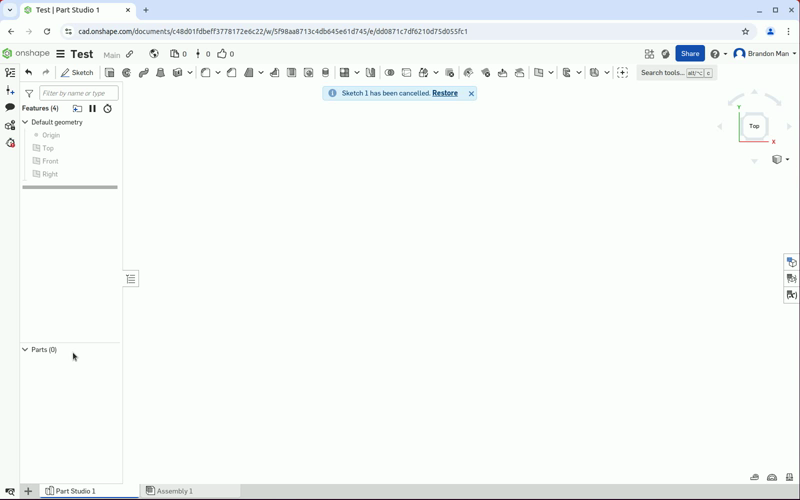
key_down(shift)
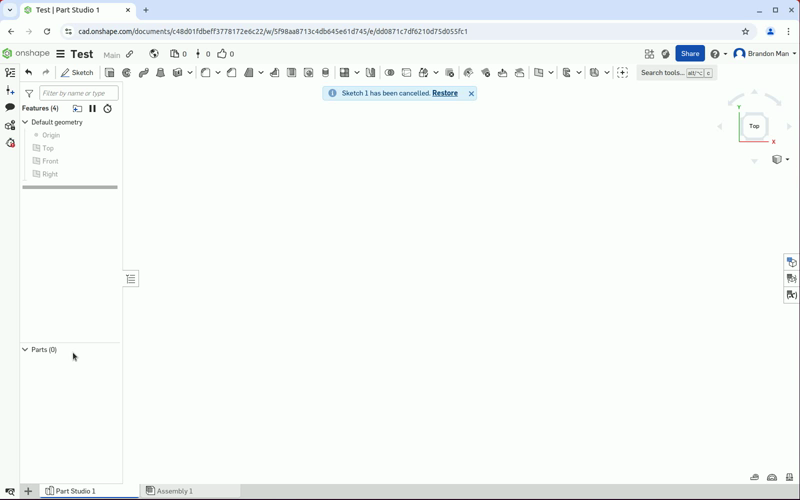
key(up)
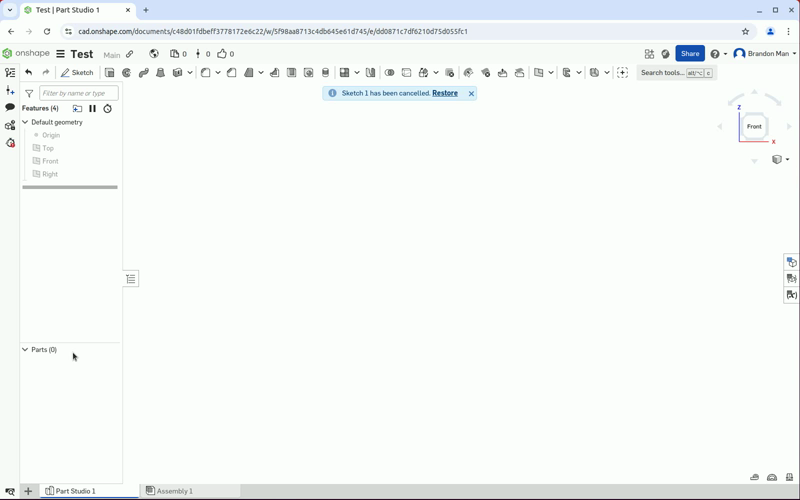
key_up(shift)
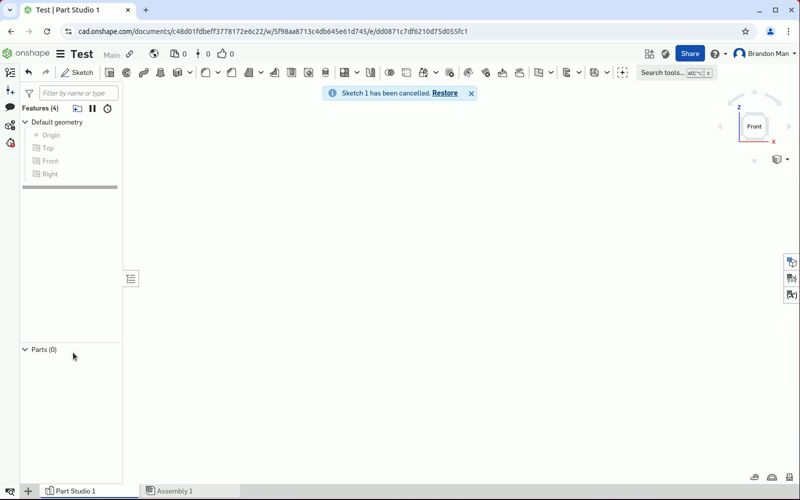
mouse_move(73, 352)
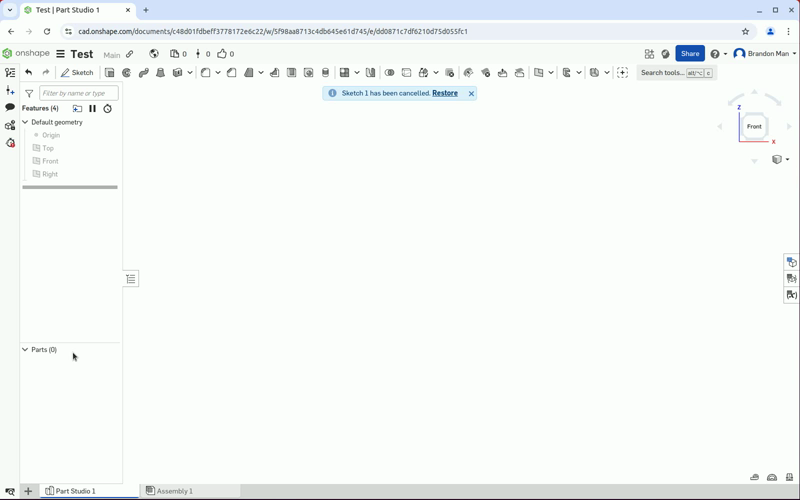
key(shift+y)
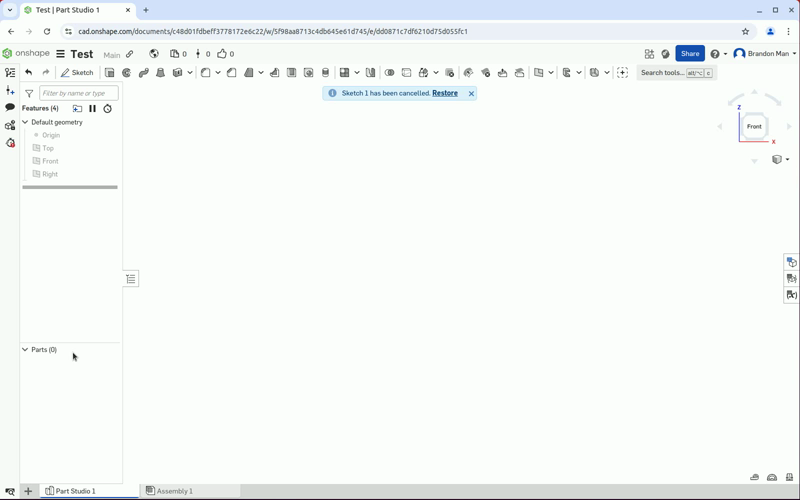
key(shift+s)
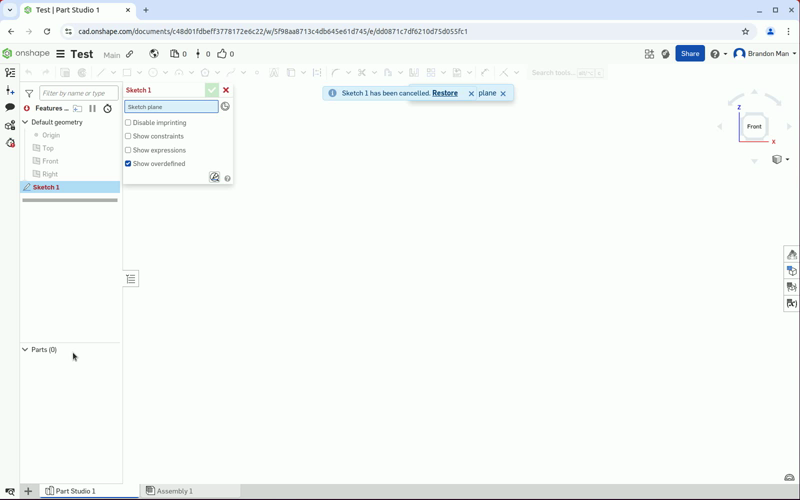
mouse_move(73, 163)
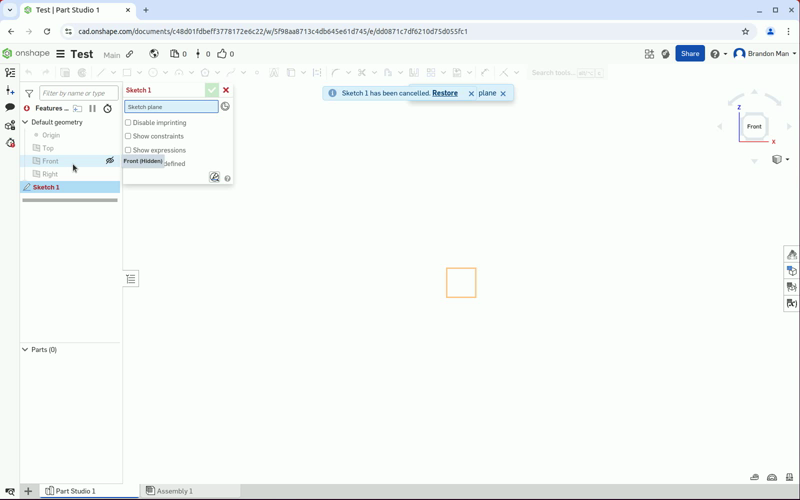
click(73, 163)
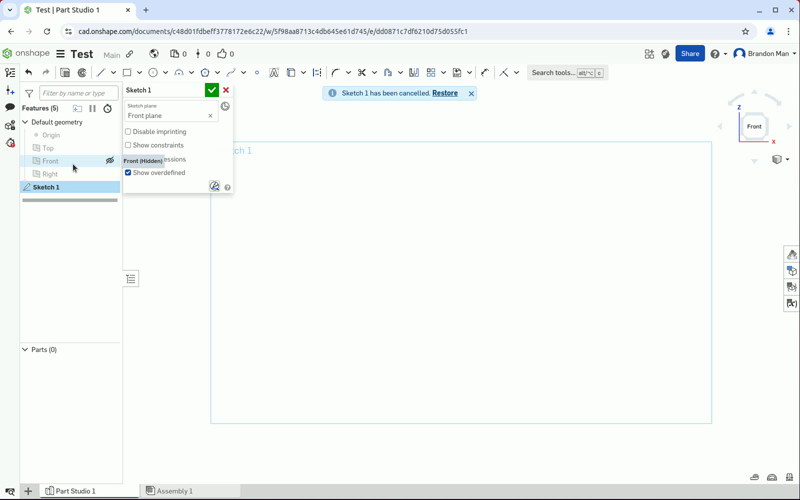
mouse_move(73, 352)
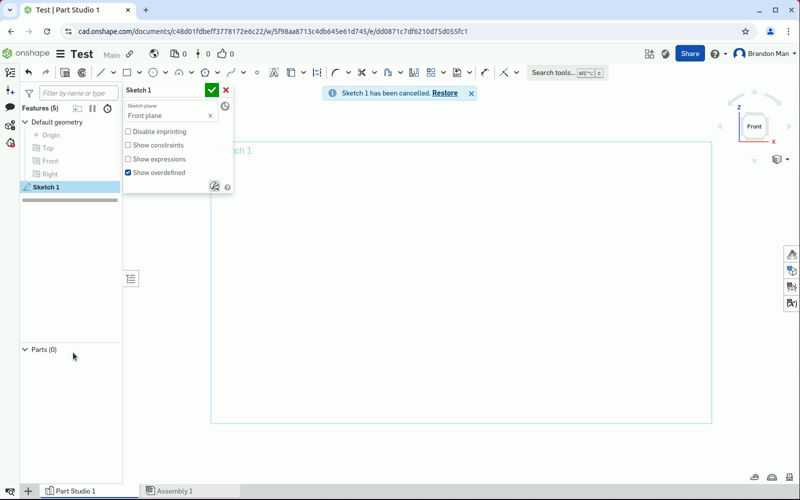
key(y)
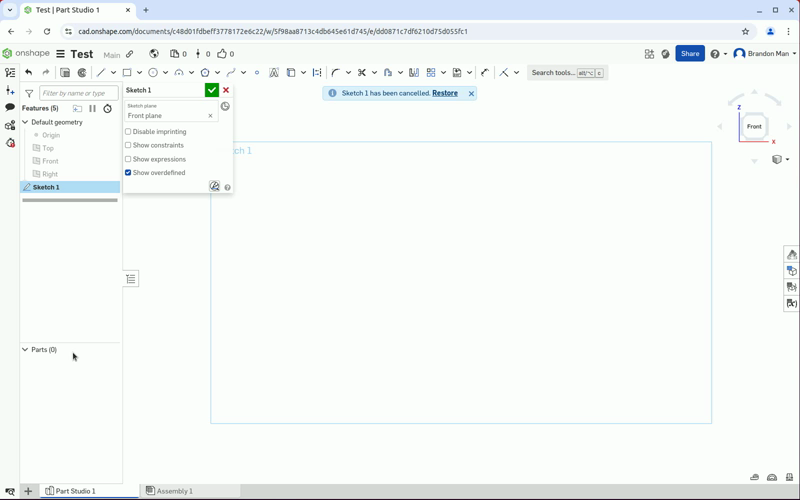
key(l)
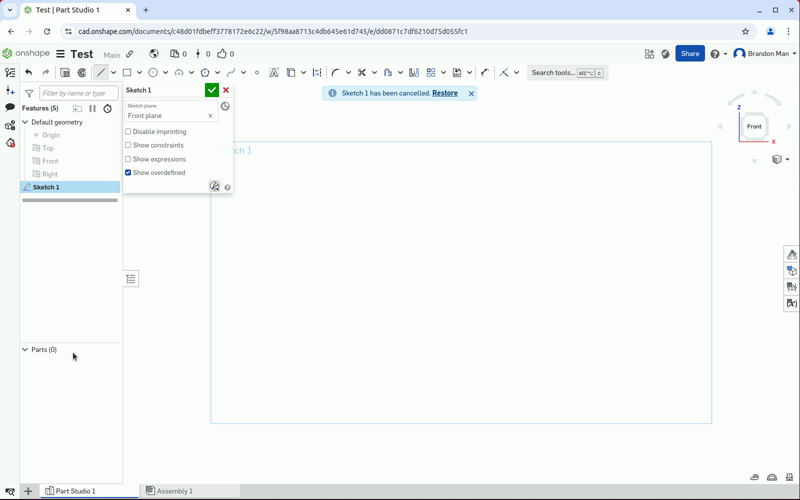
key_down(shift)
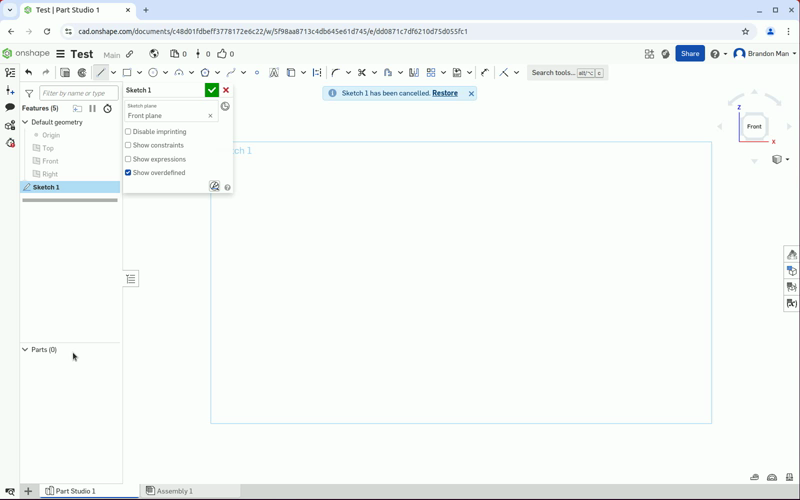
mouse_move(390, 303)
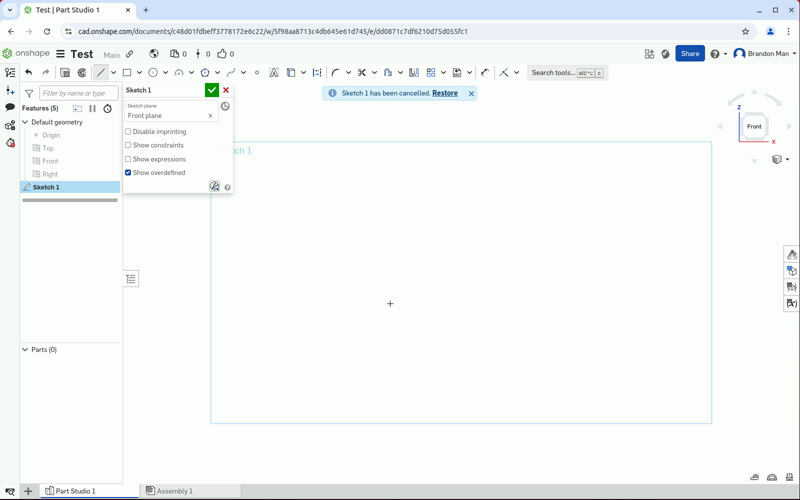
click(390, 303)
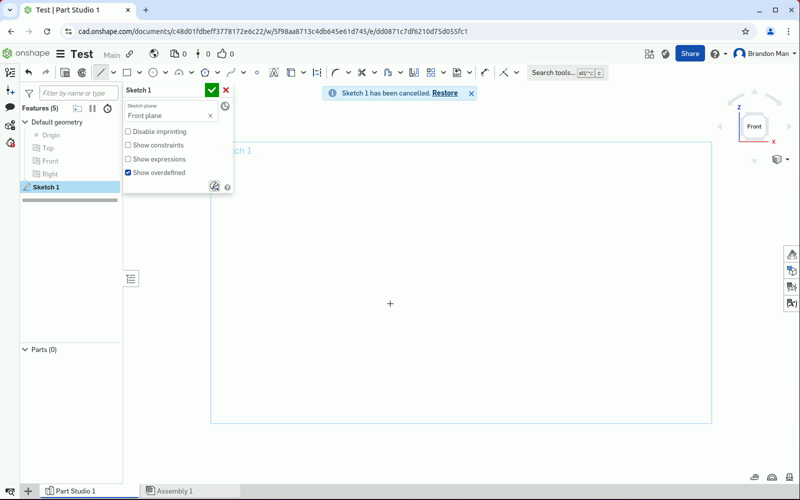
key_up(shift)
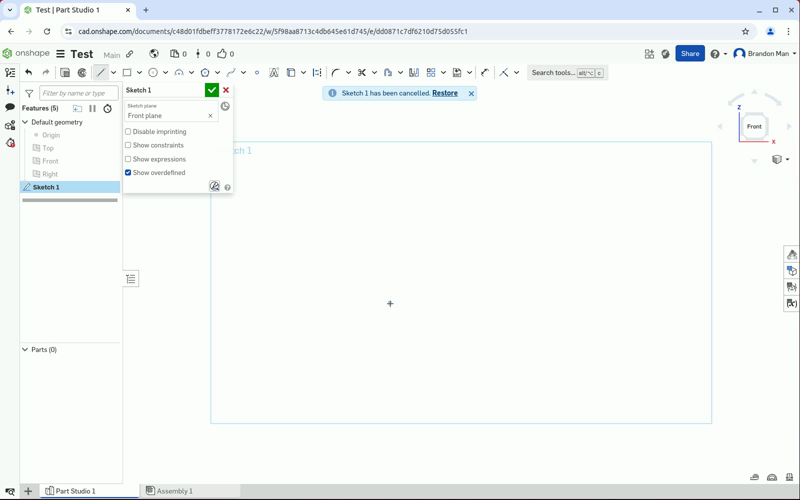
key_down(shift)
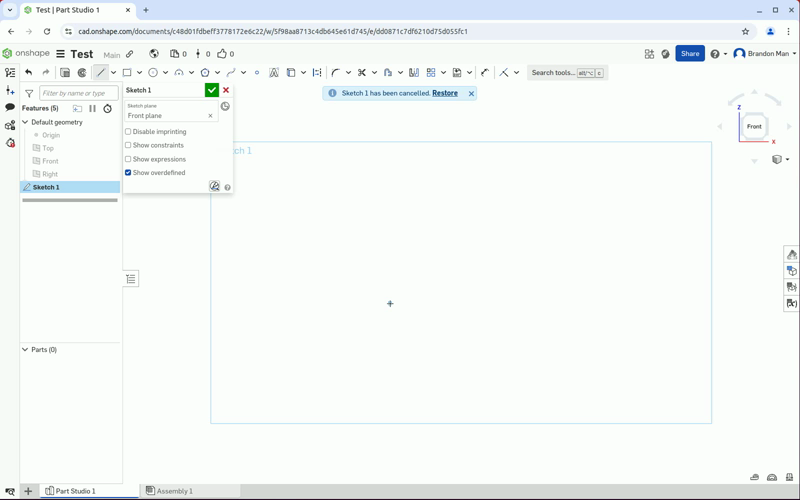
mouse_move(420, 303)
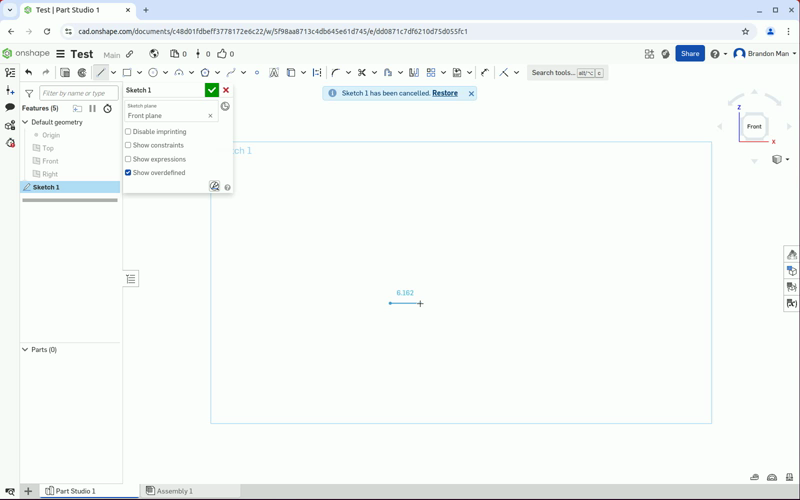
mouse_move(430, 303)
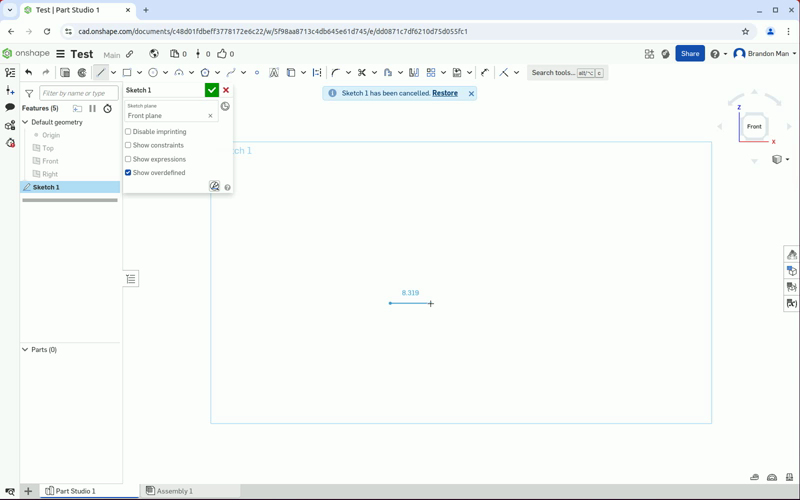
click(430, 303)
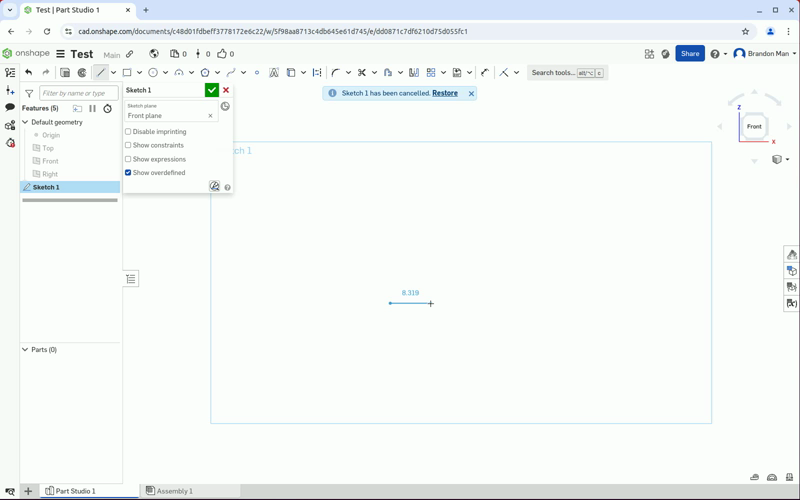
key_up(shift)
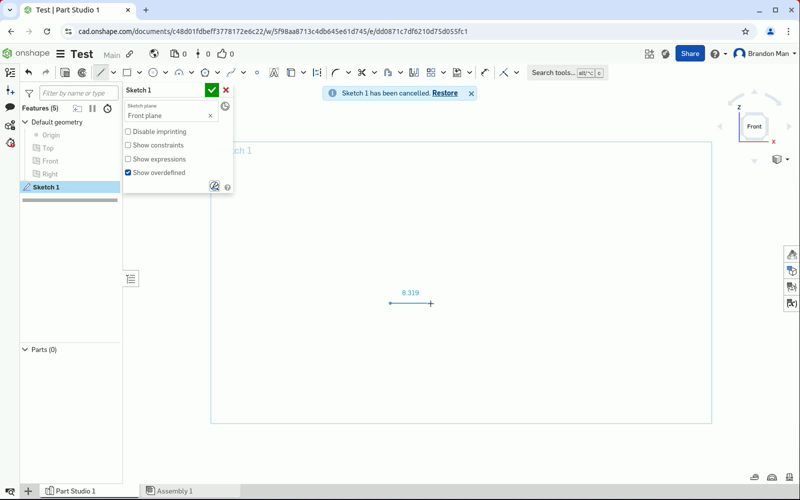
key_down(shift)
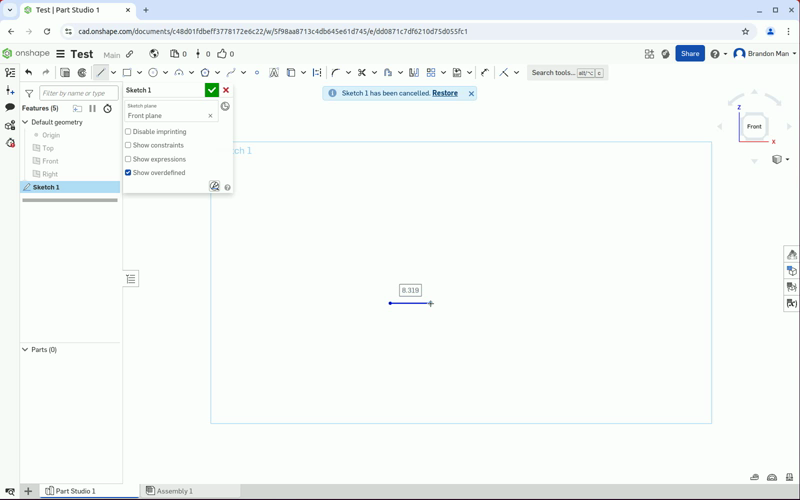
mouse_move(460, 303)
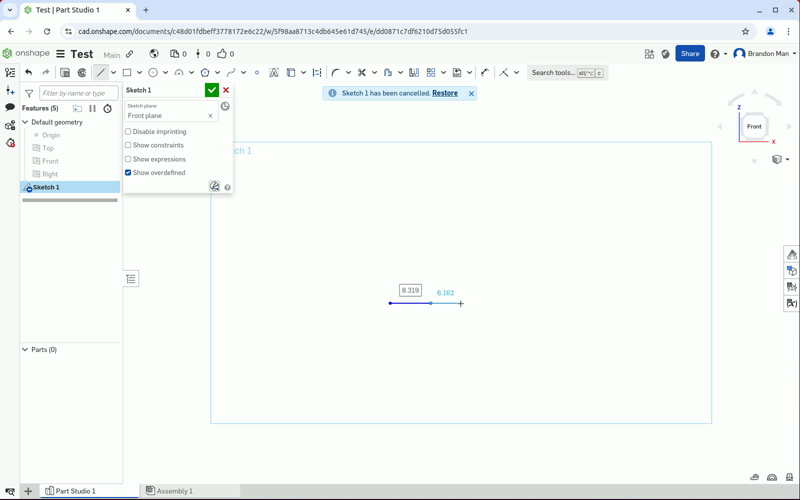
mouse_move(411, 281)
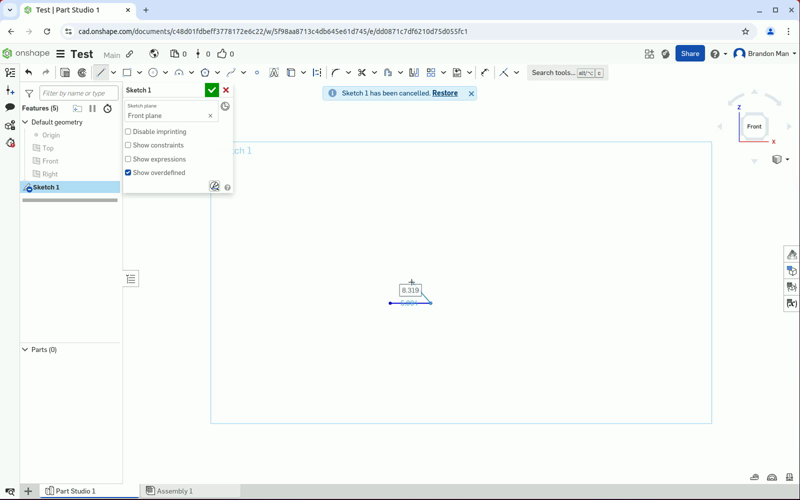
click(411, 281)
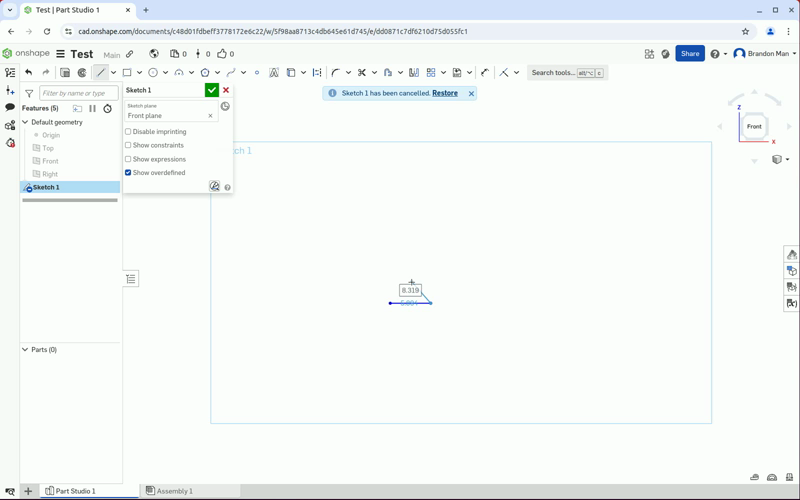
key_up(shift)
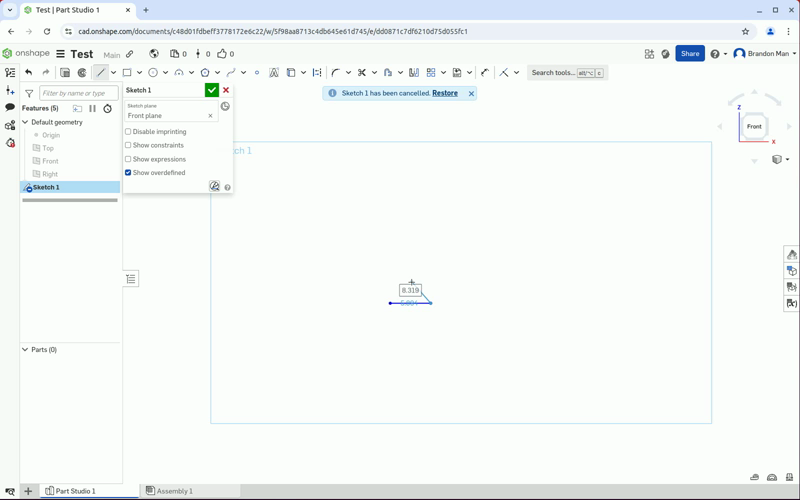
key_down(shift)
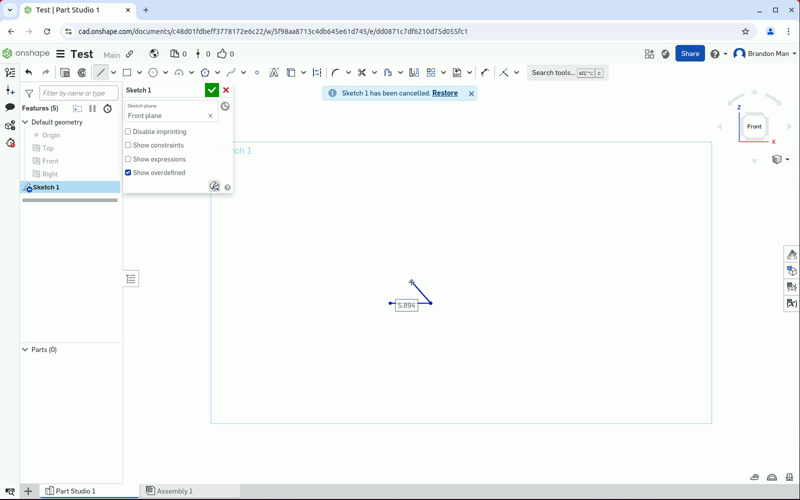
mouse_move(551, 281)
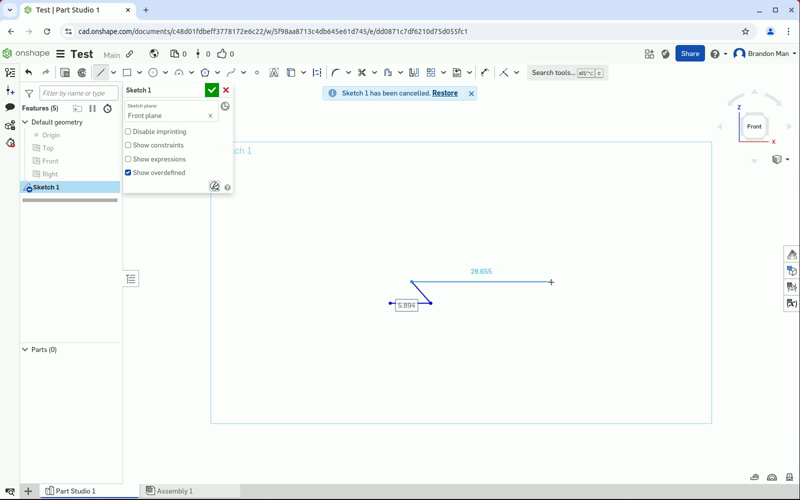
click(551, 281)
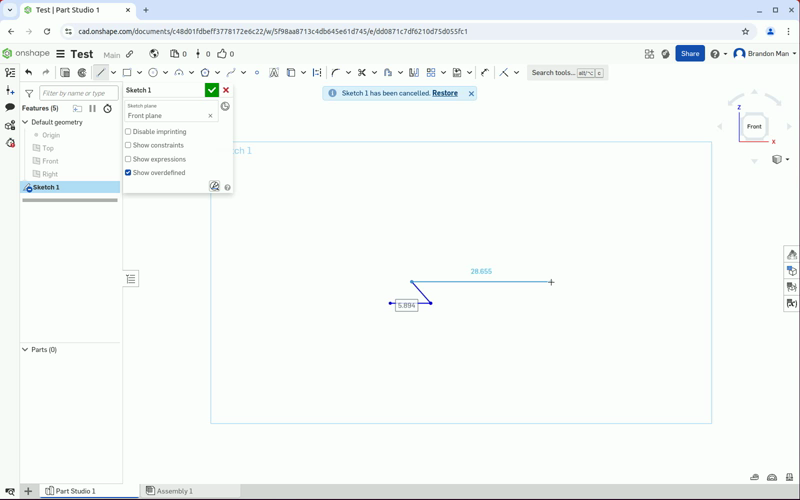
key_up(shift)
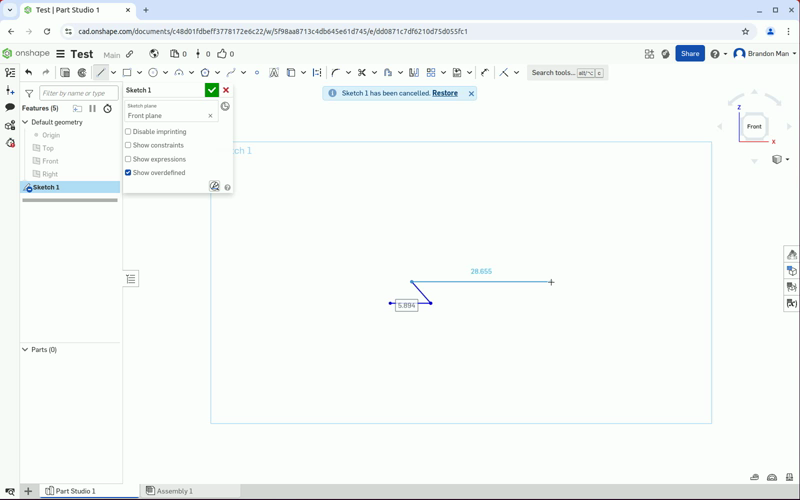
key_down(shift)
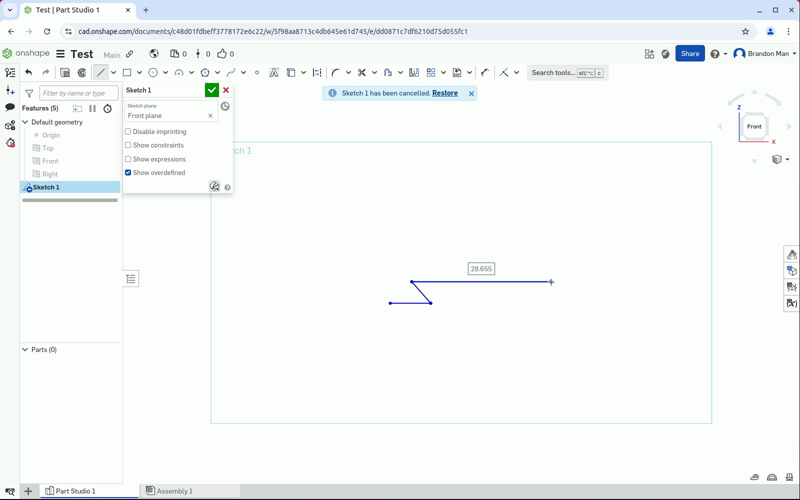
mouse_move(581, 281)
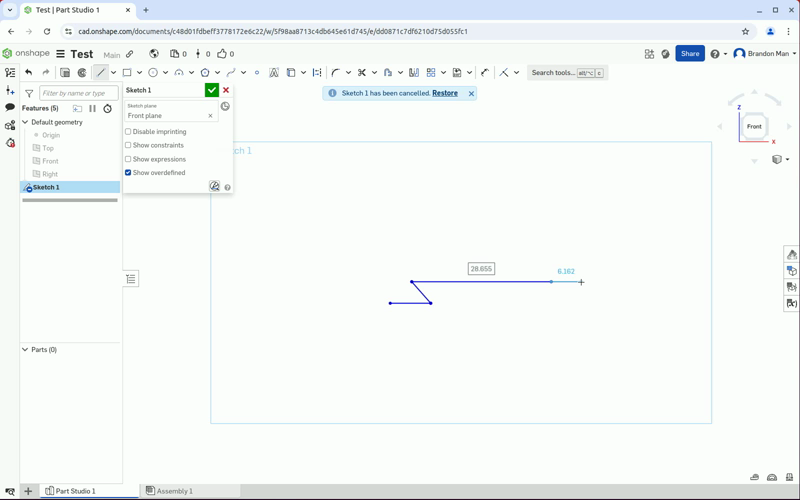
mouse_move(532, 303)
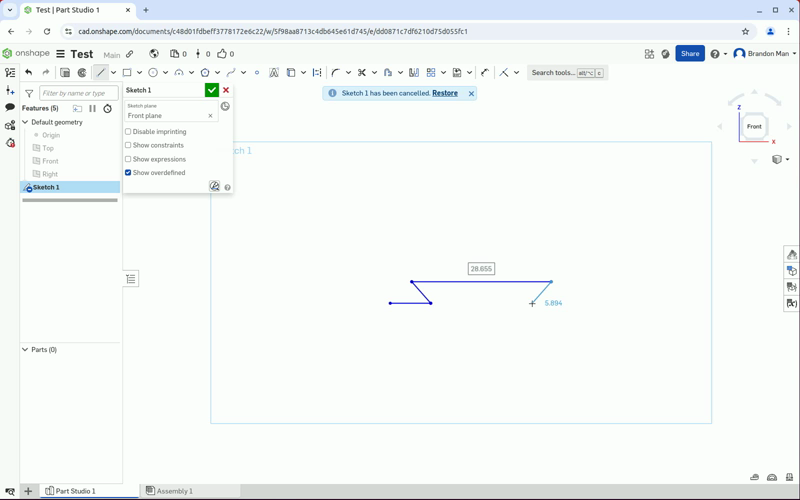
click(532, 303)
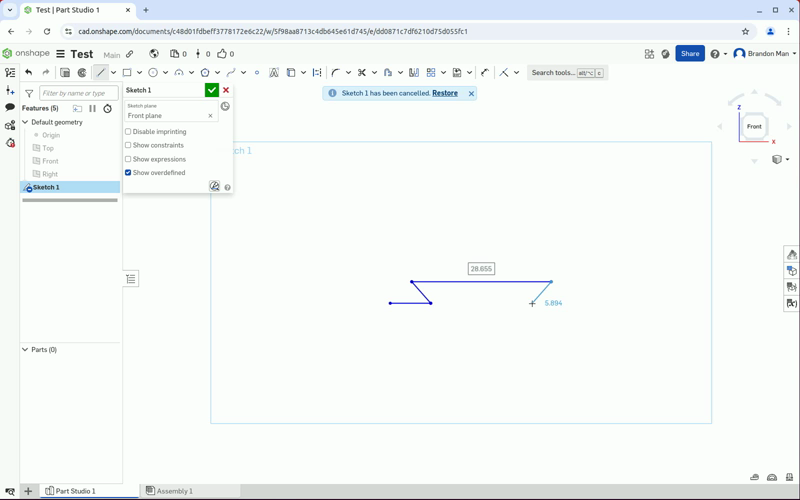
key_up(shift)
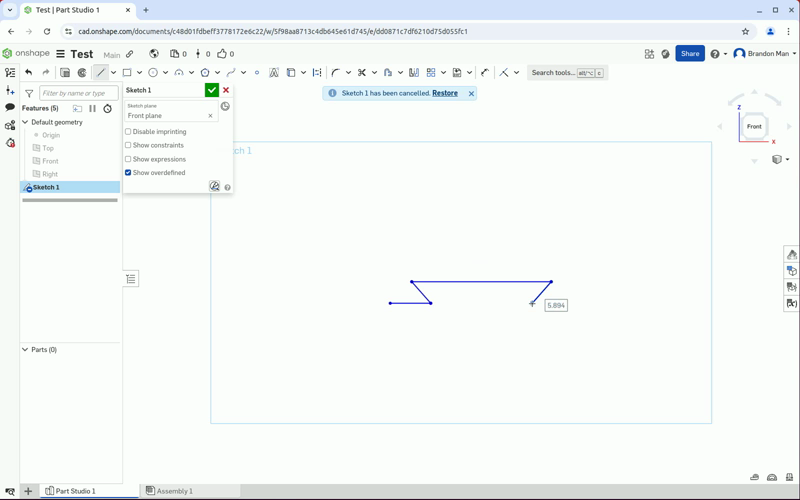
key_down(shift)
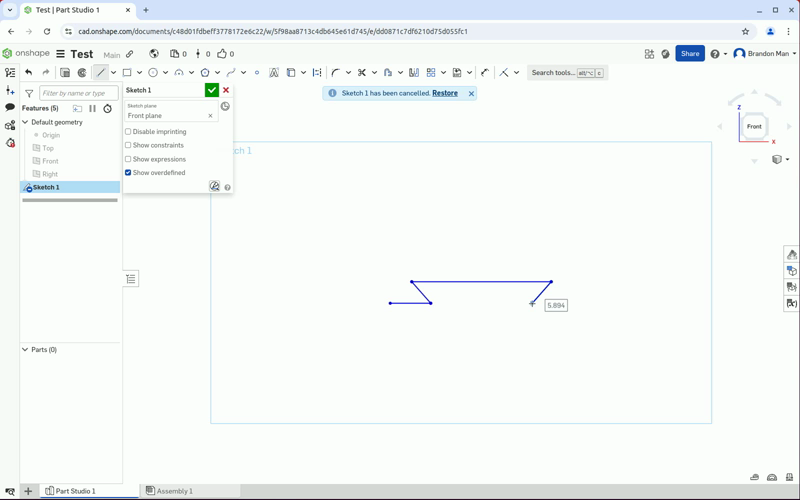
mouse_move(562, 303)
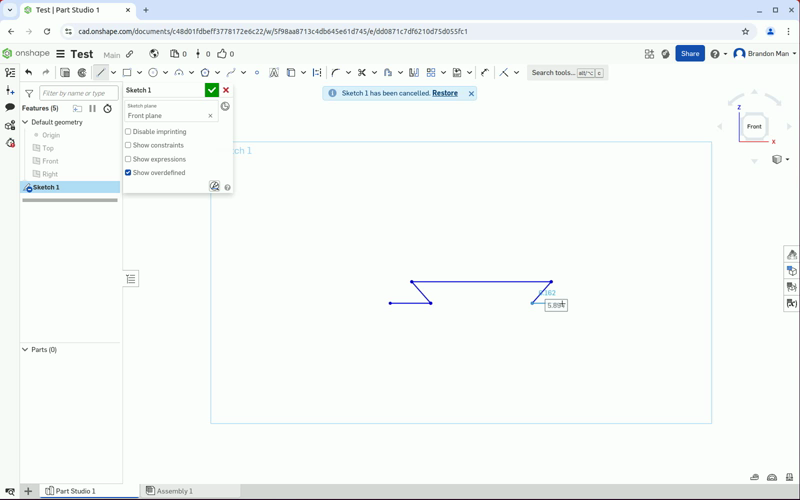
mouse_move(572, 303)
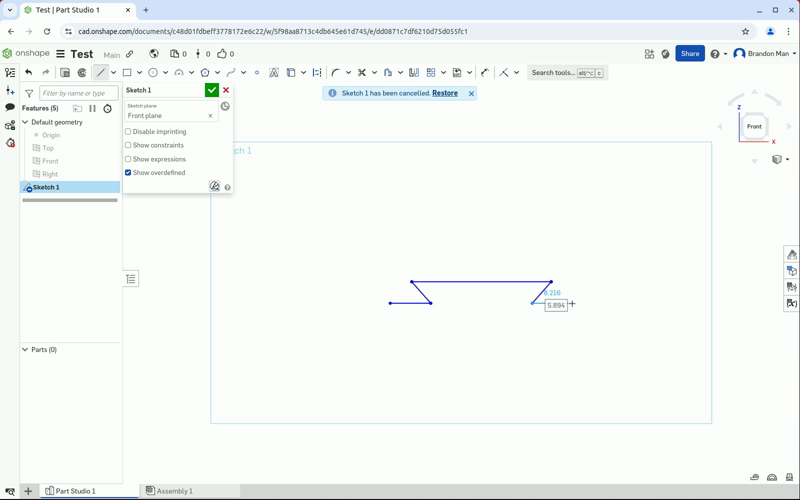
click(572, 303)
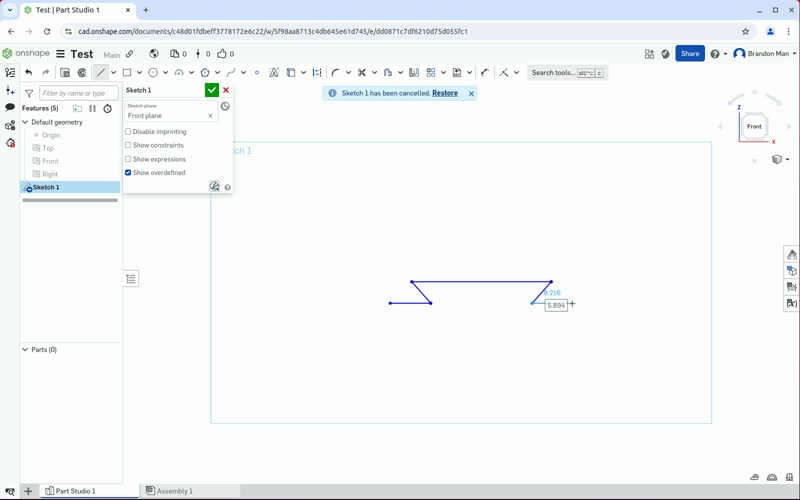
key_up(shift)
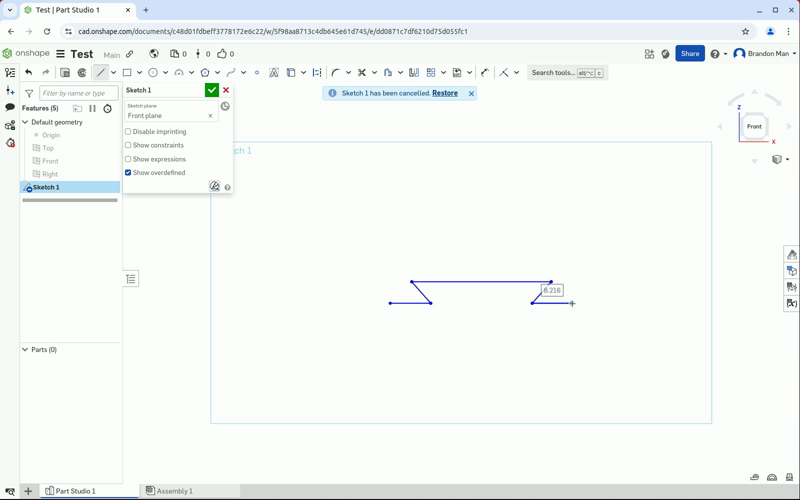
key_down(shift)
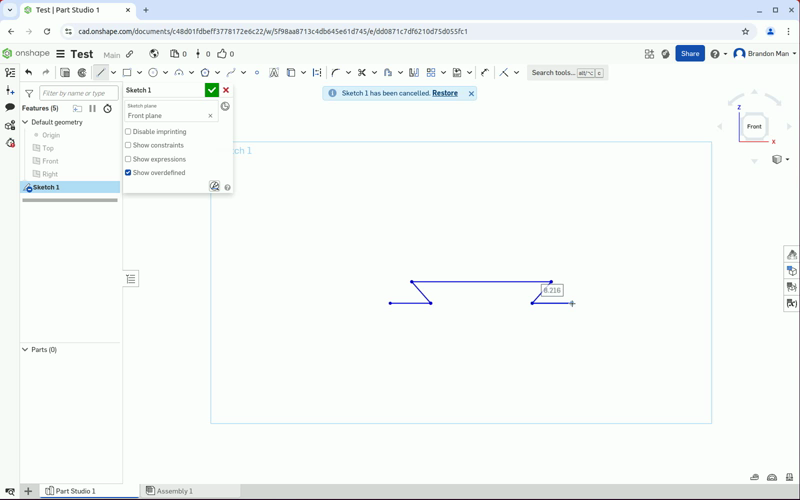
mouse_move(589, 303)
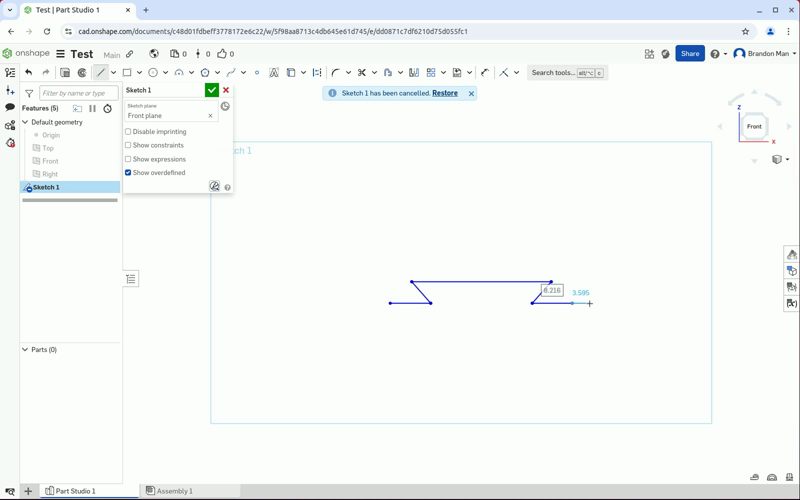
mouse_move(572, 262)
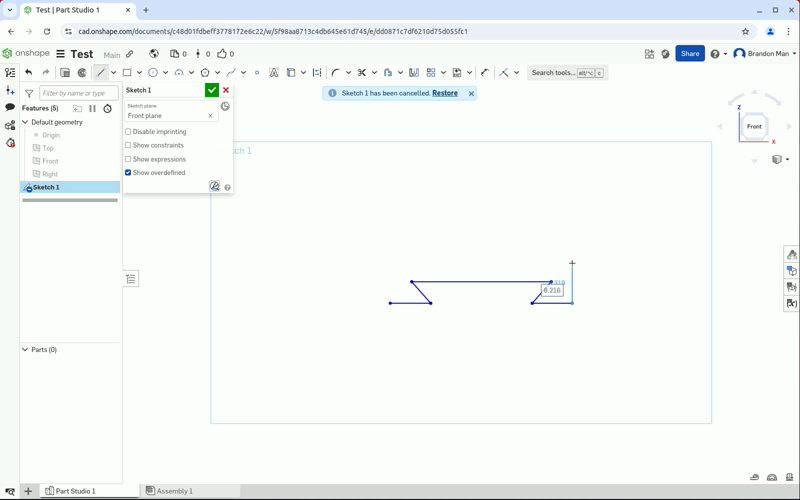
click(572, 262)
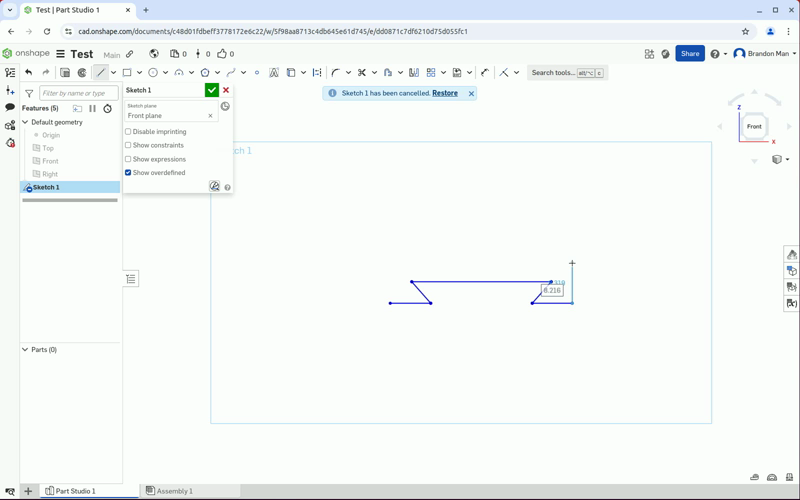
key_up(shift)
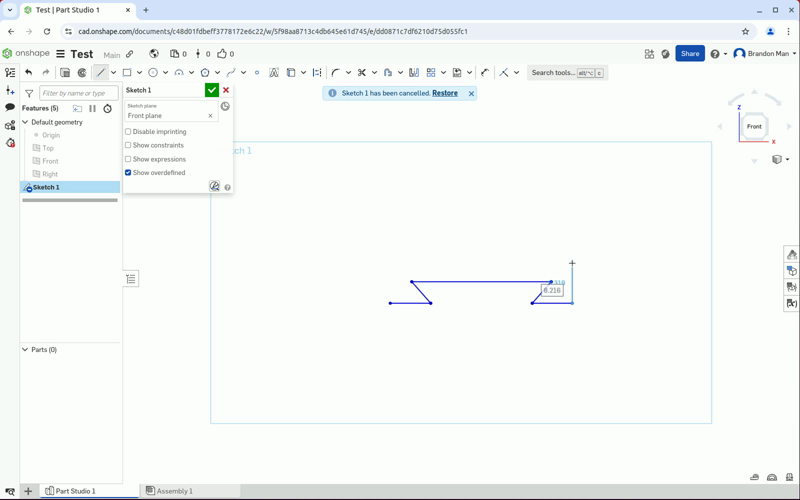
key_down(shift)
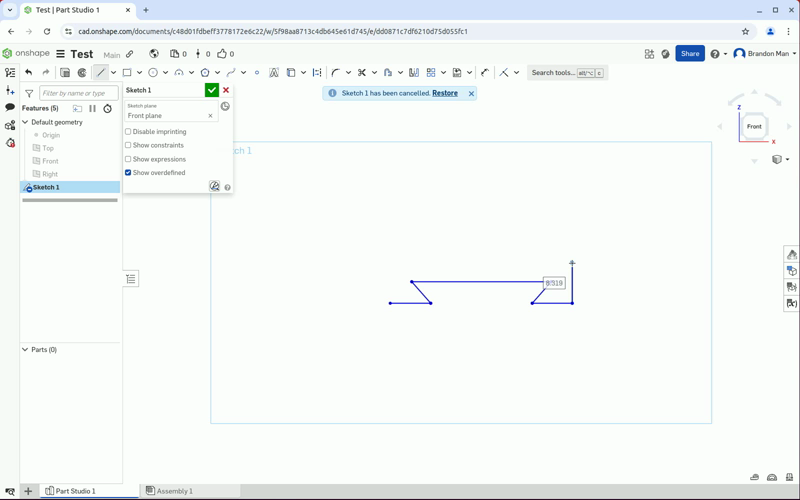
mouse_move(390, 262)
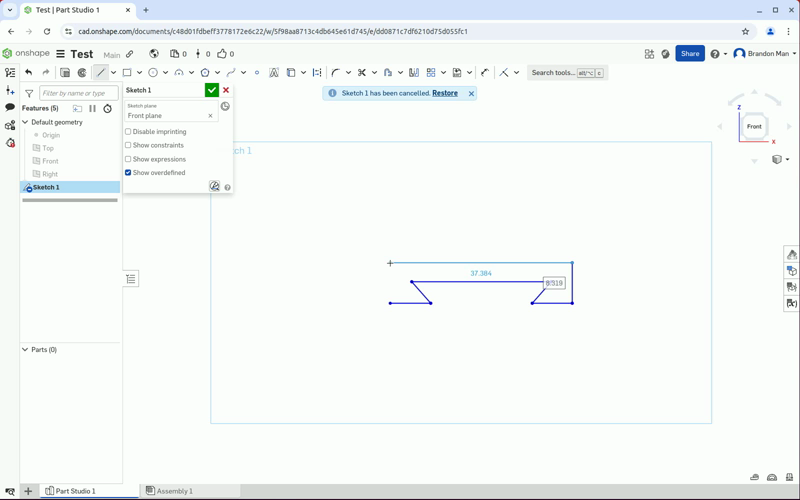
click(390, 262)
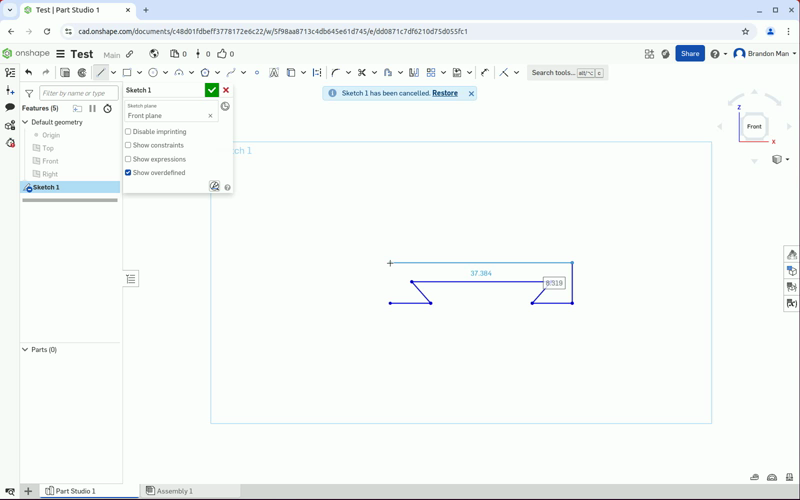
key_up(shift)
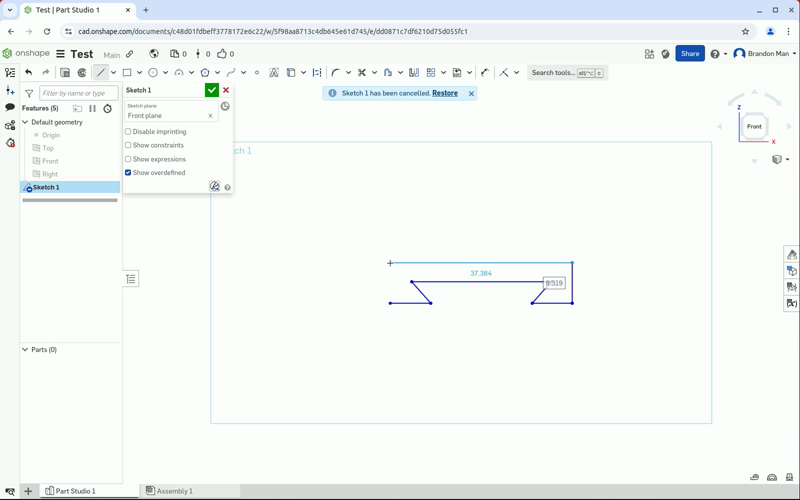
mouse_move(420, 262)
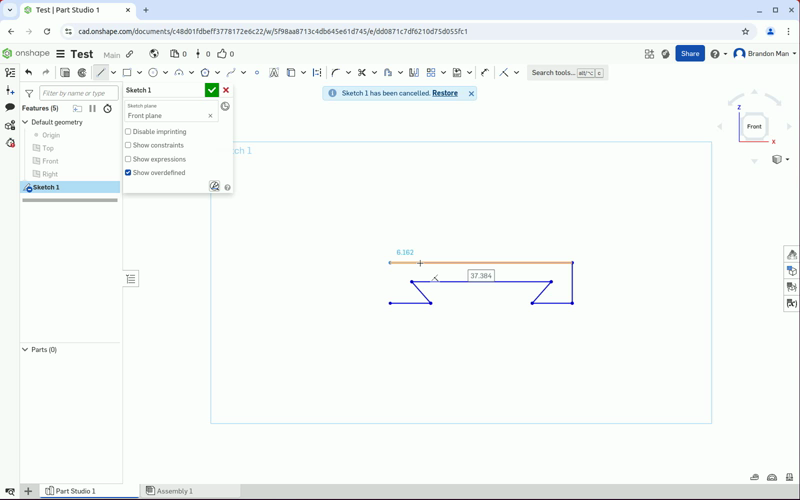
key_down(shift)
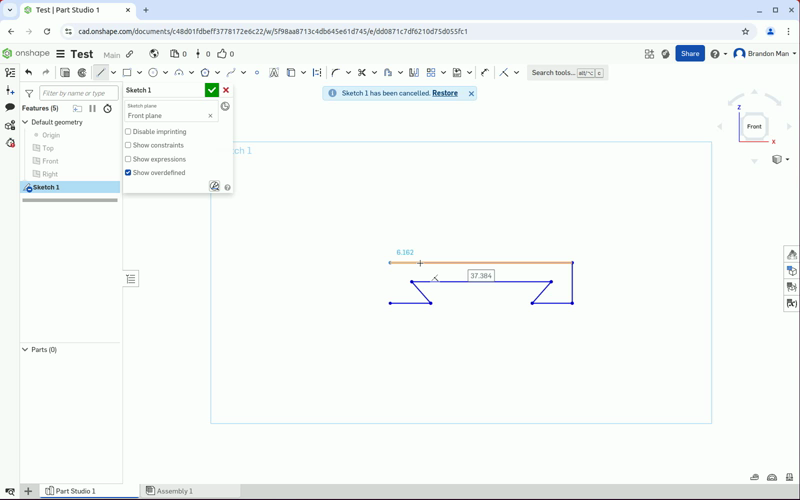
mouse_move(390, 303)
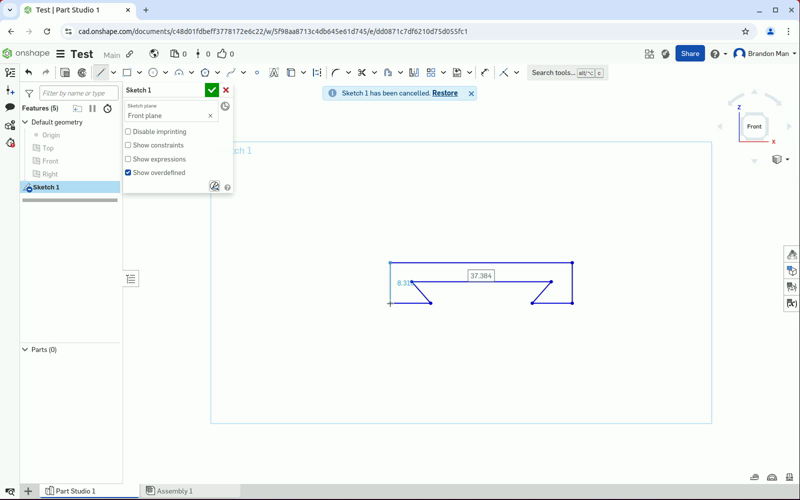
key_up(shift)
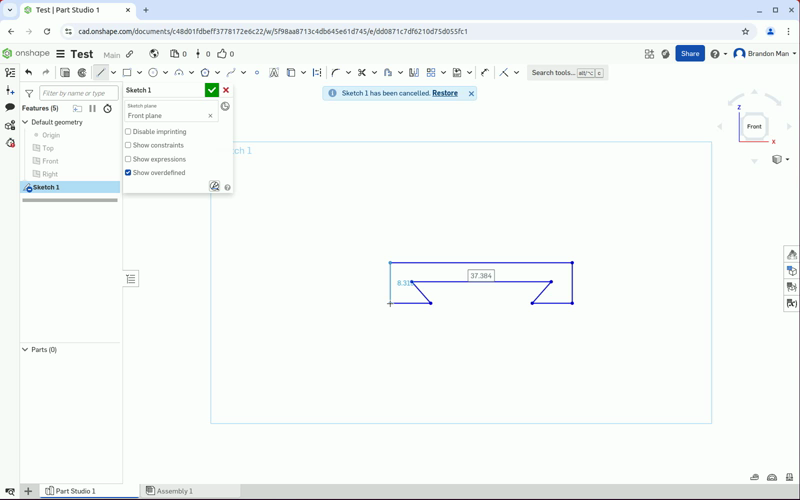
click(390, 303)
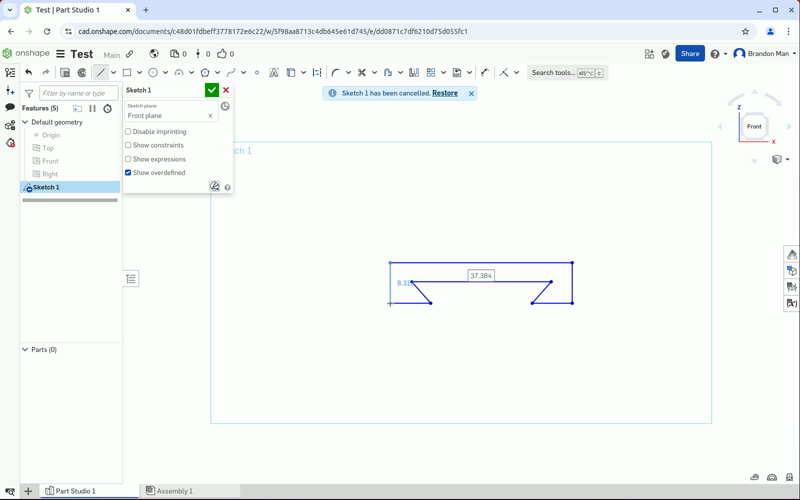
key(esc)
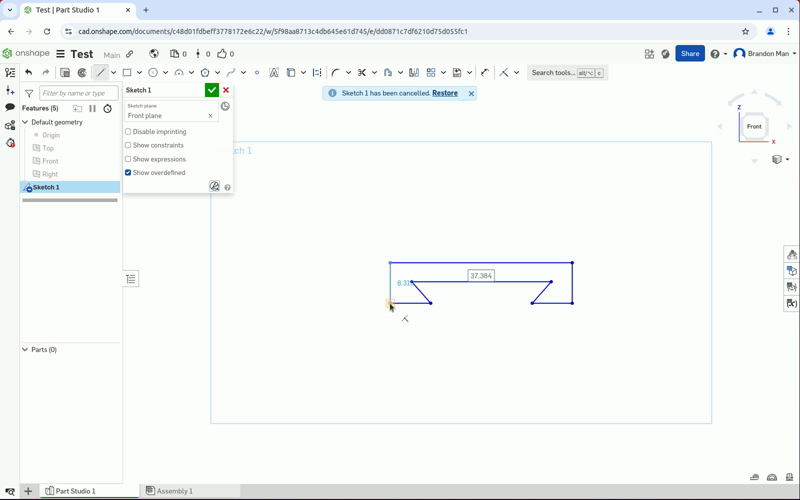
mouse_move(458, 277)
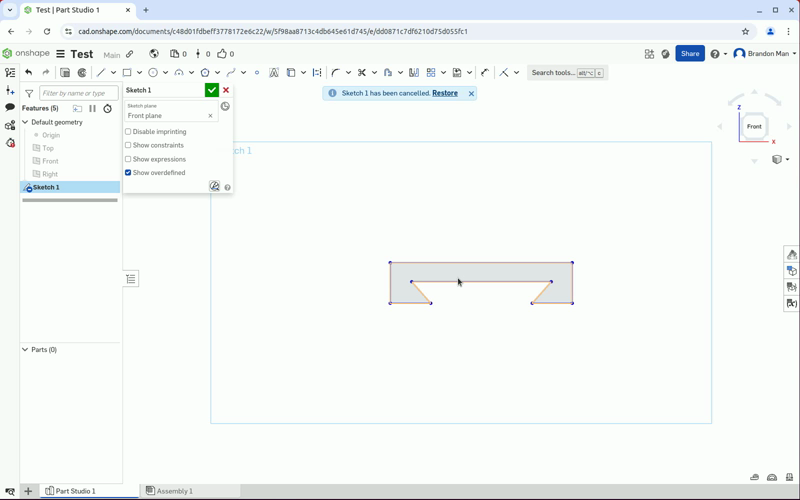
click(458, 277)
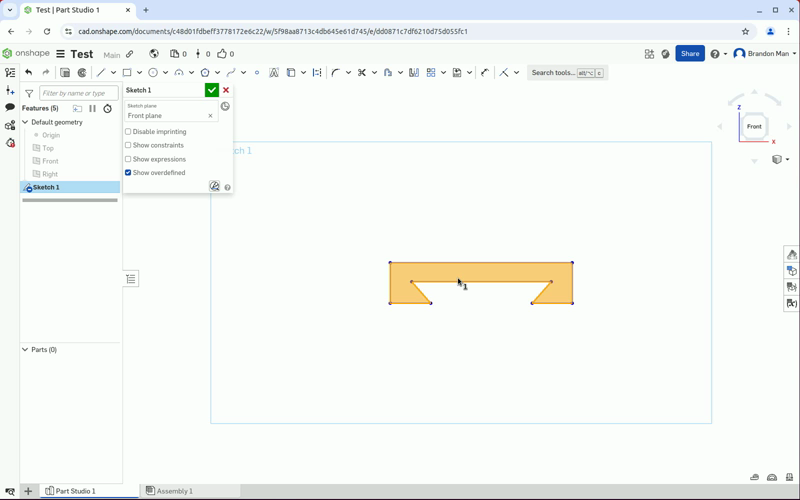
mouse_move(73, 352)
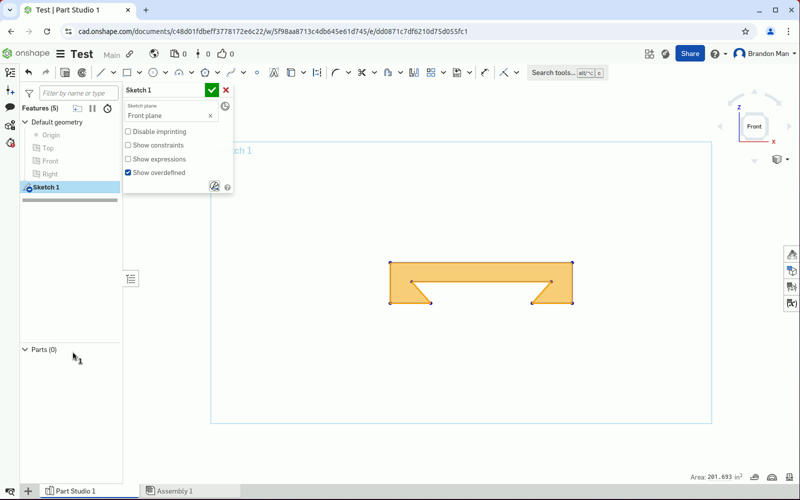
key(shift+y)
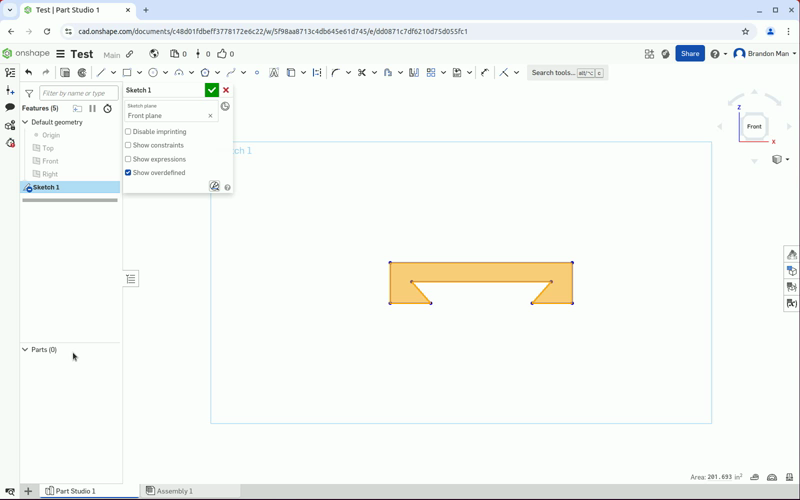
key(shift+e)
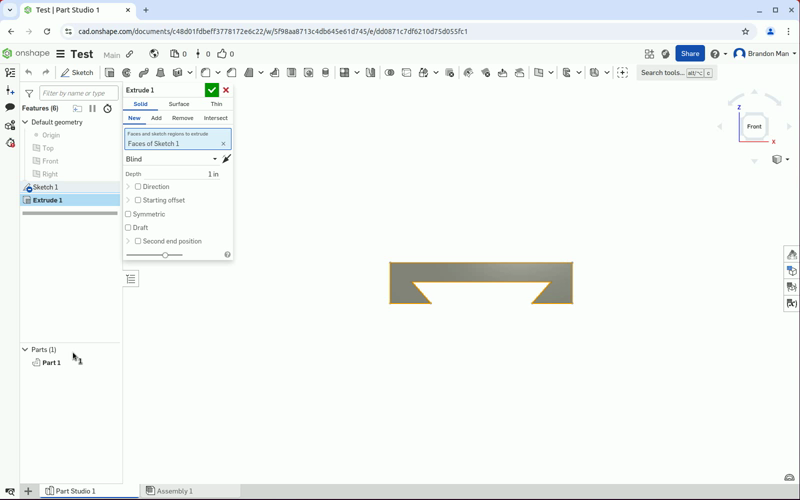
mouse_move(143, 106)
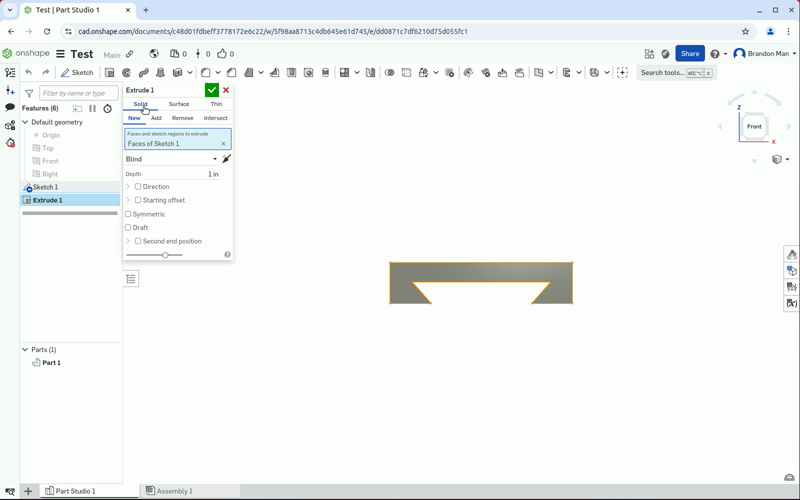
click(143, 106)
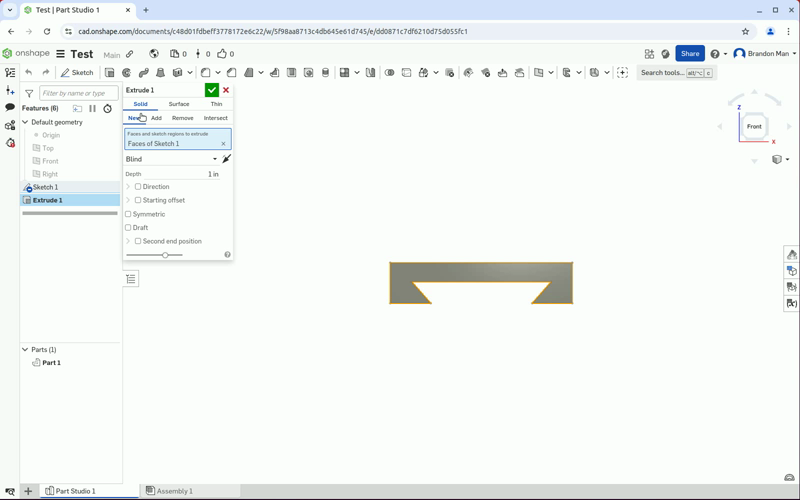
mouse_move(137, 120)
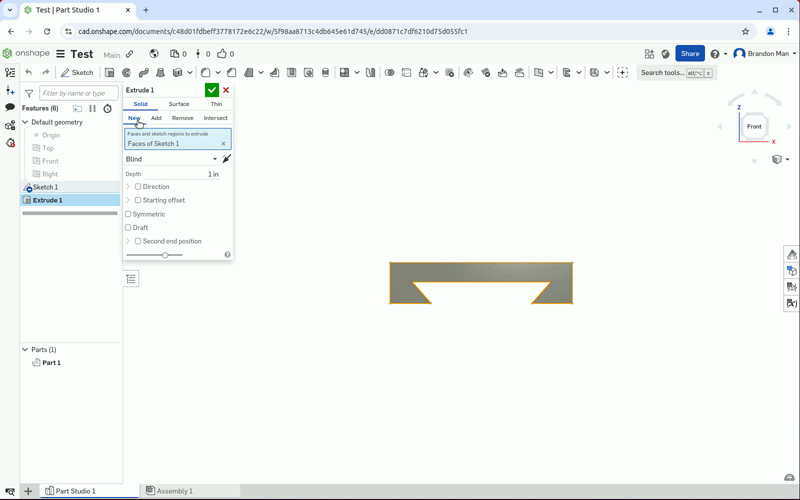
click(137, 120)
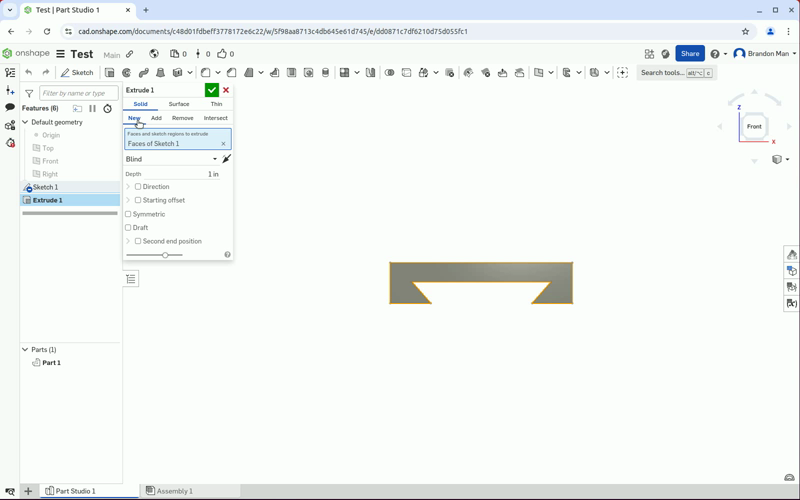
key(tab, 4)
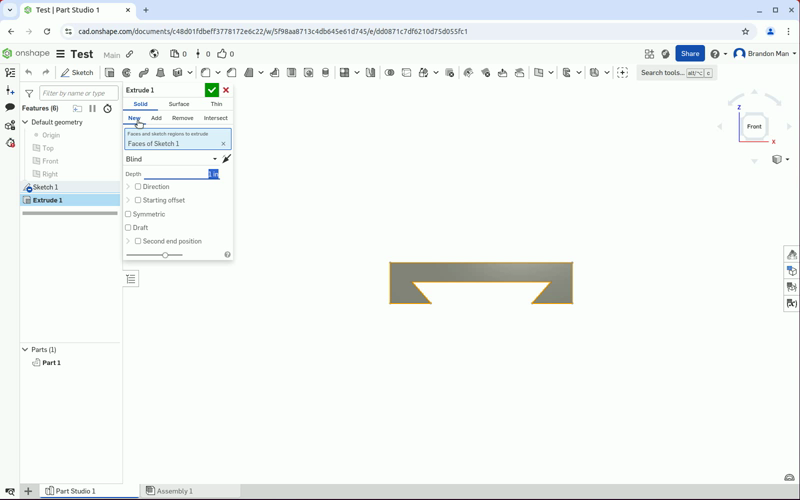
text(19.016)
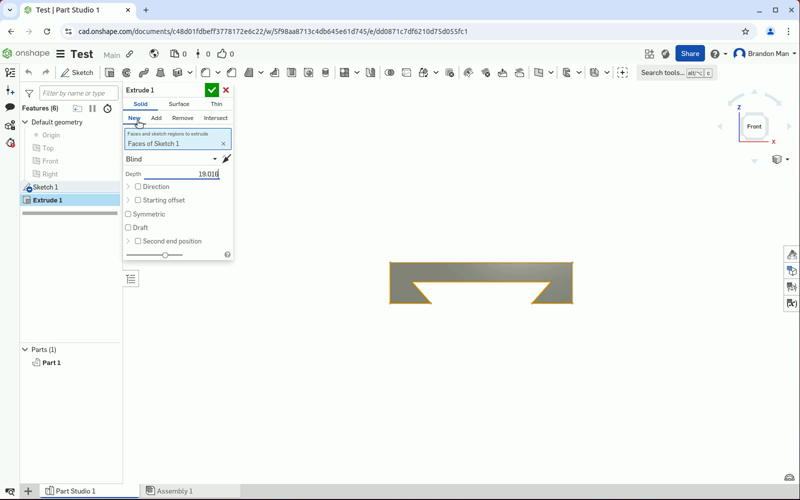
key(enter)
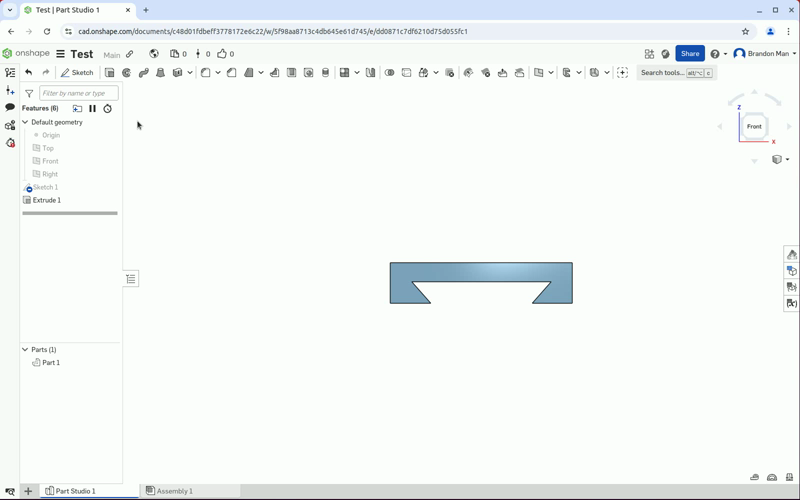
key(shift+h)
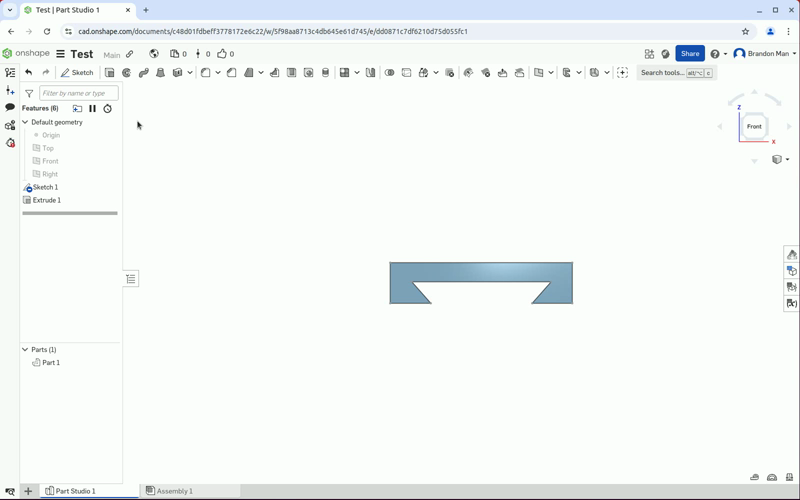
key(shift+h)
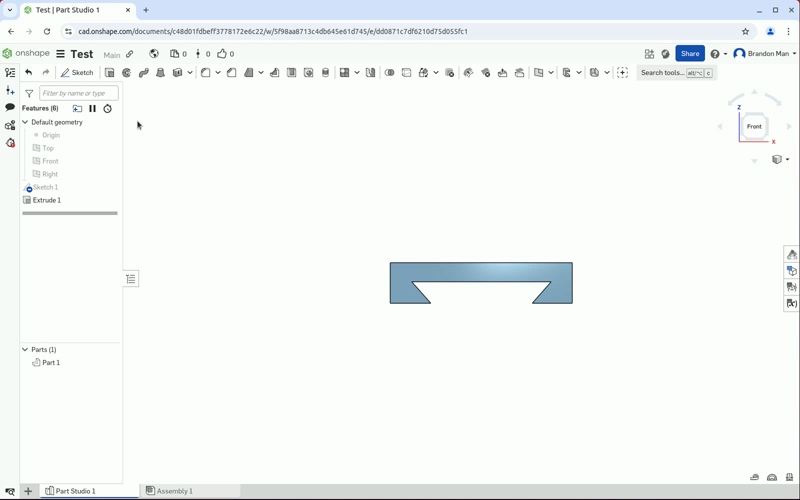
mouse_move(73, 189)
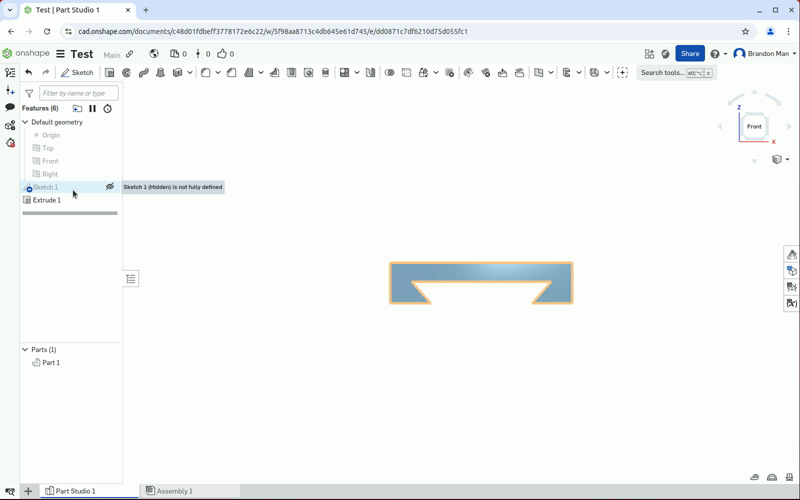
click(73, 189)
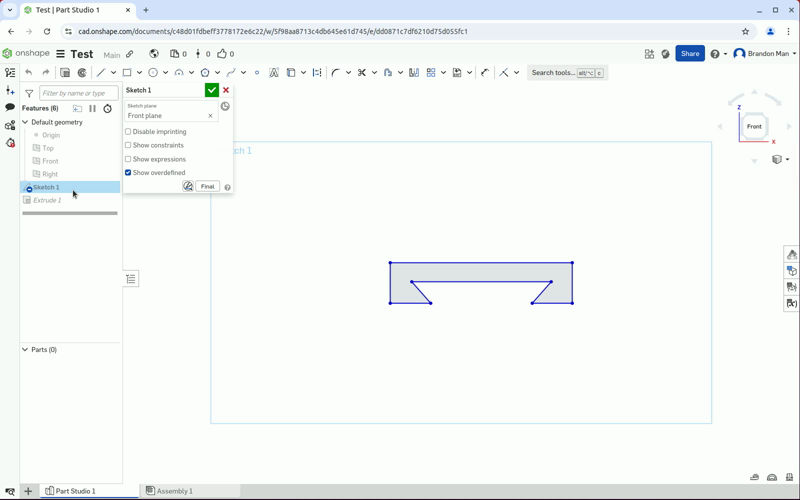
mouse_move(229, 92)
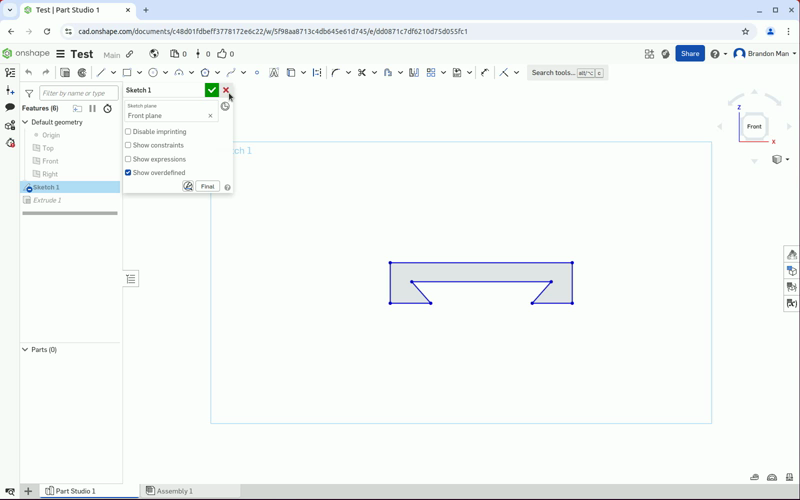
click(229, 92)
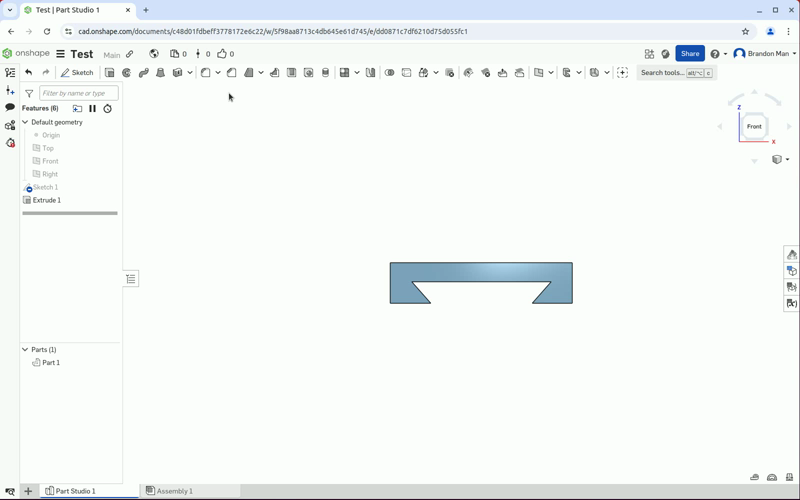
mouse_move(73, 352)
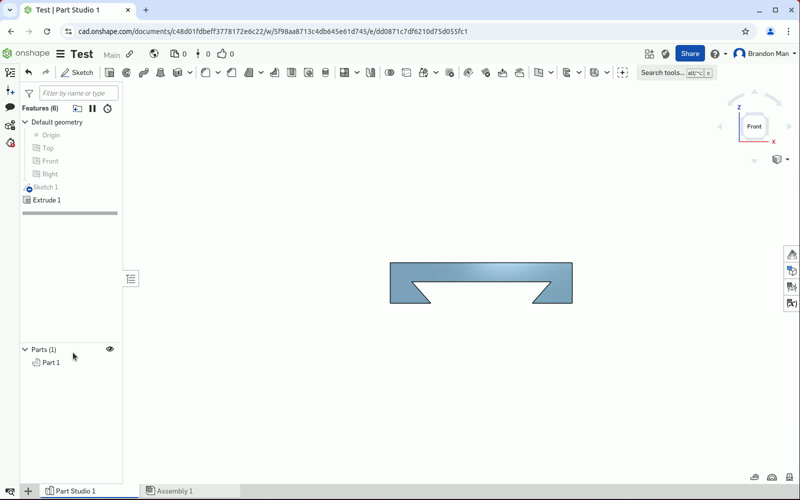
key(y)
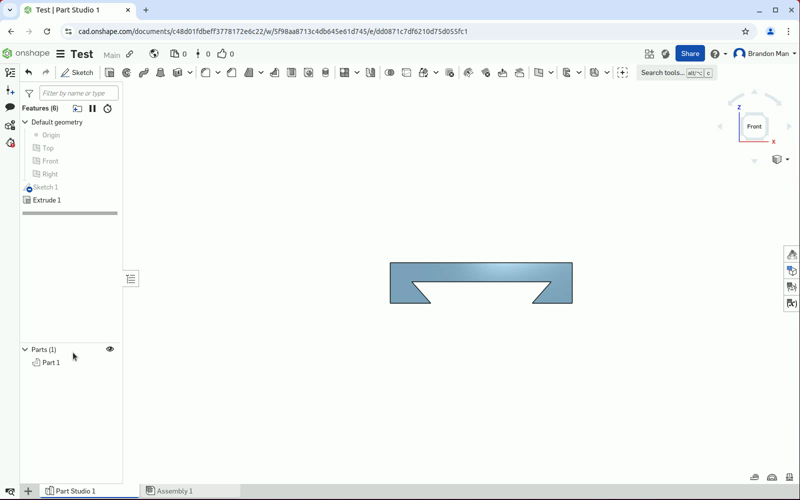
key(shift+p)
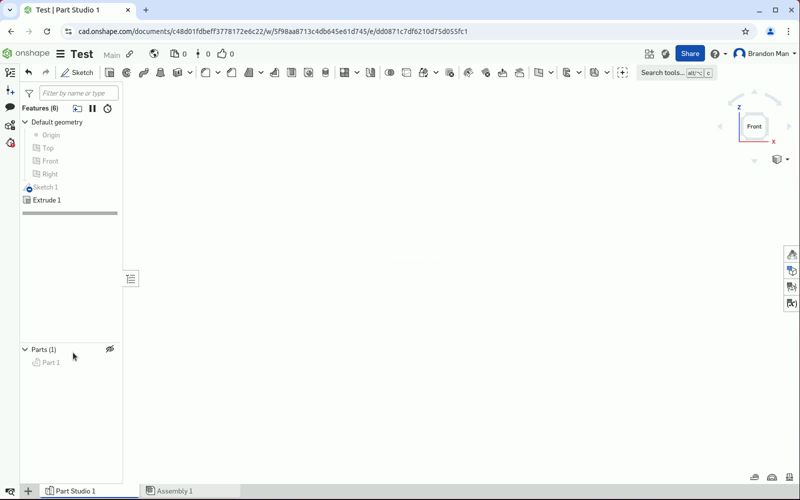
key(space)
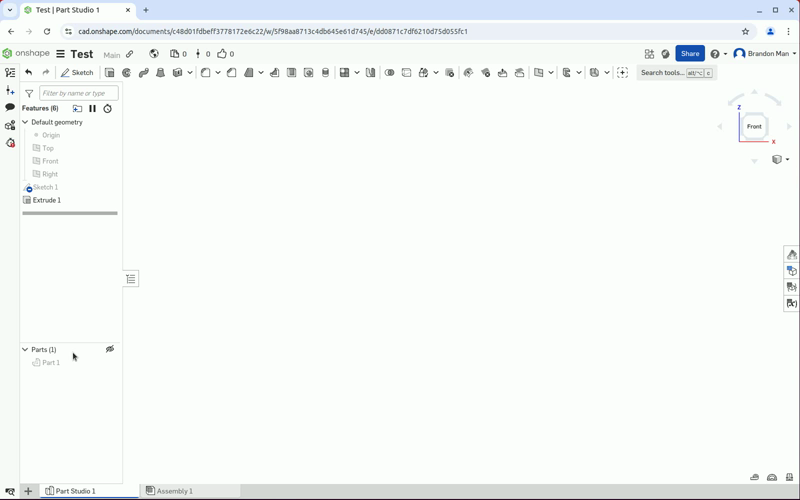
key_down(shift)
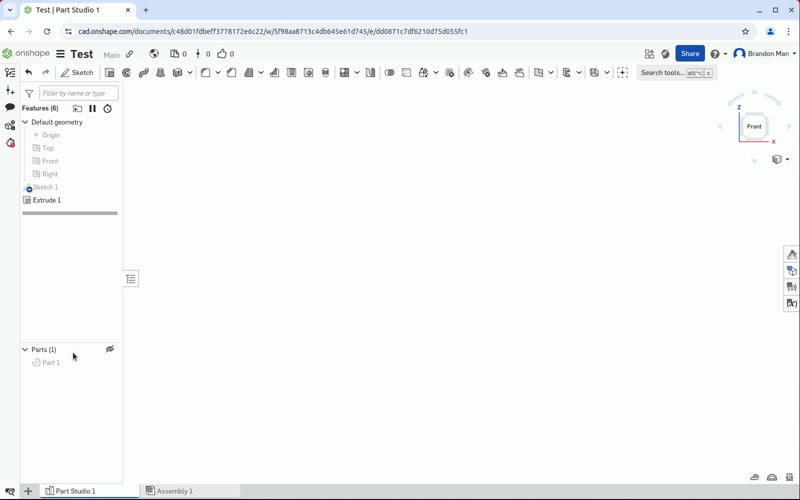
key(down)
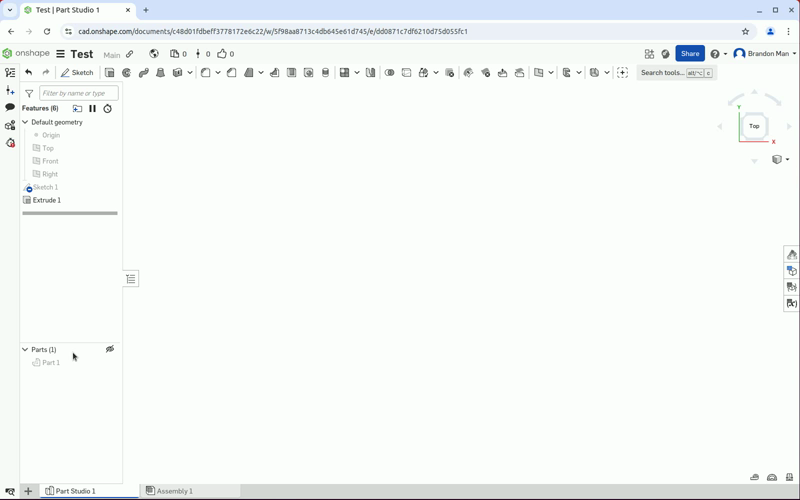
key_up(shift)
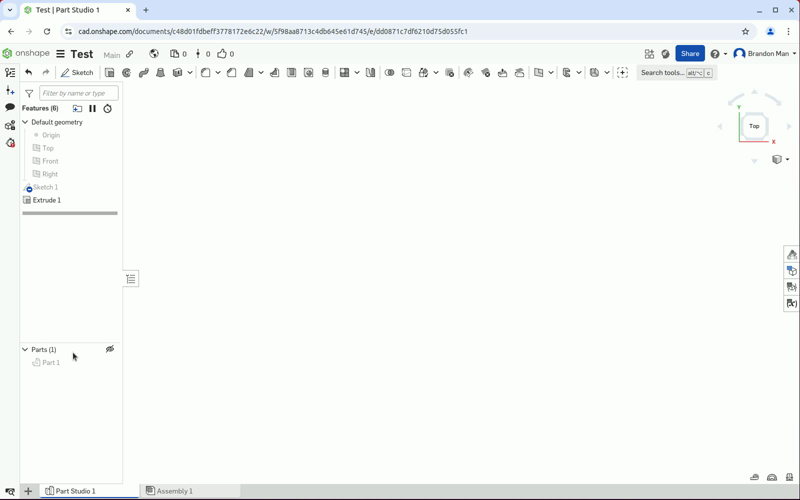
mouse_move(73, 352)
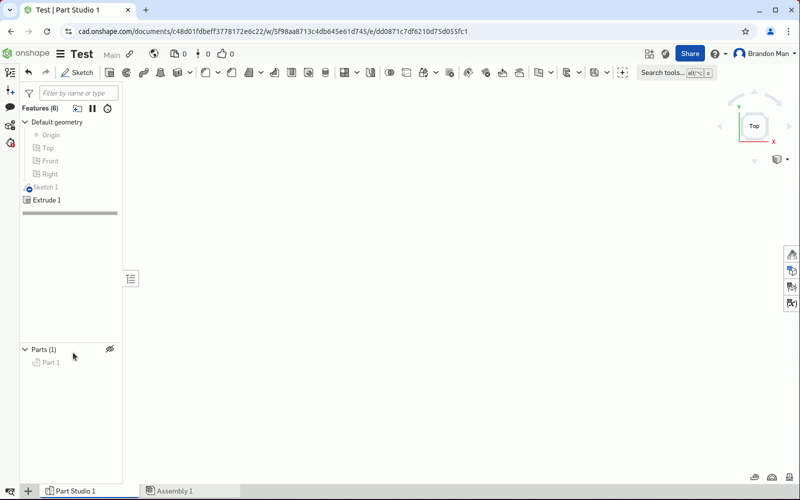
key(shift+y)
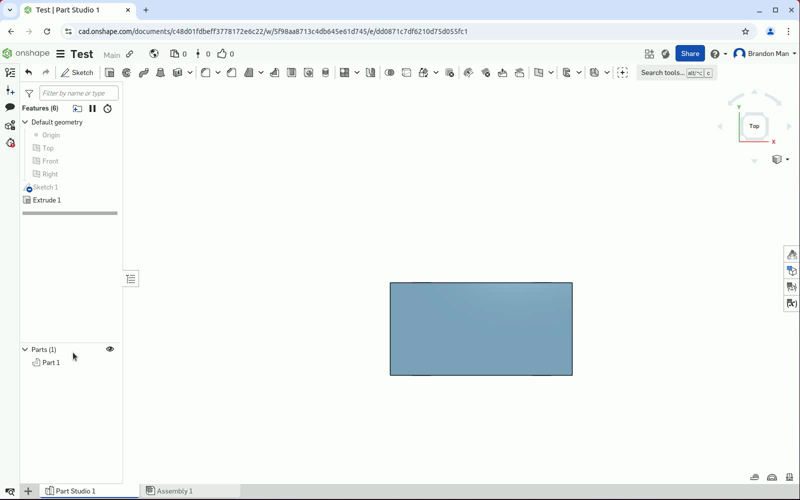
mouse_move(541, 75)
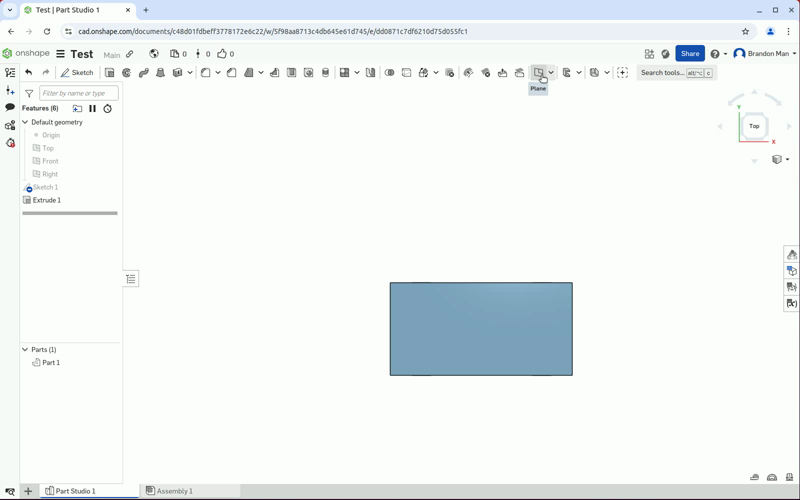
click(541, 75)
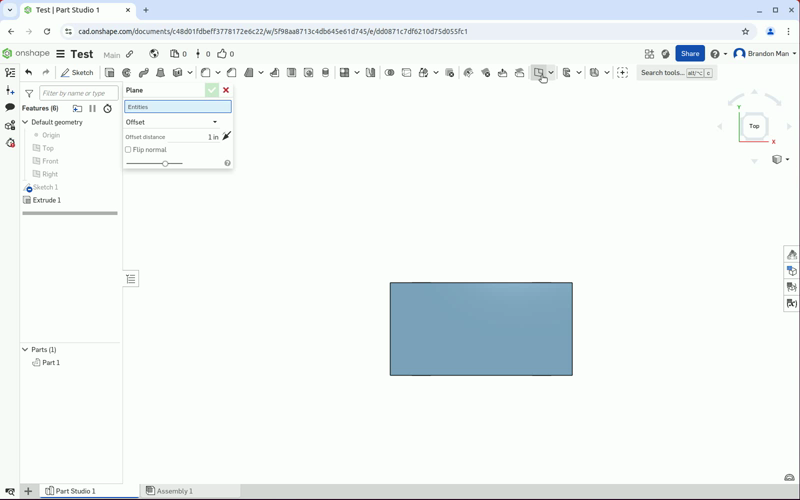
mouse_move(73, 150)
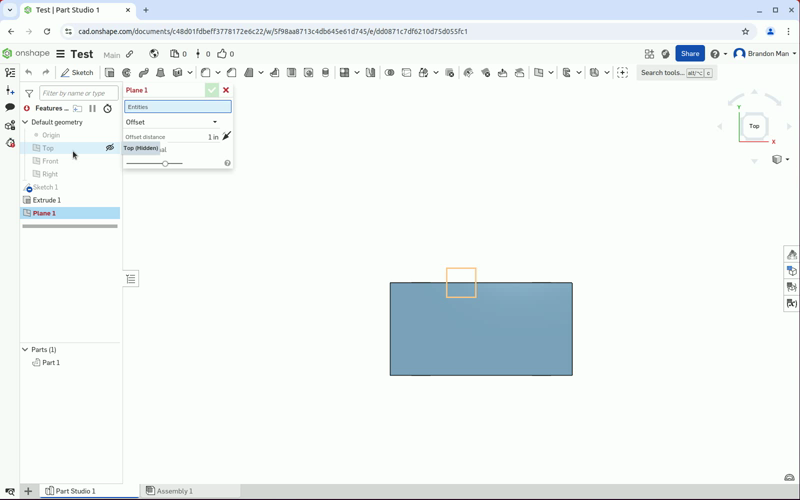
click(73, 150)
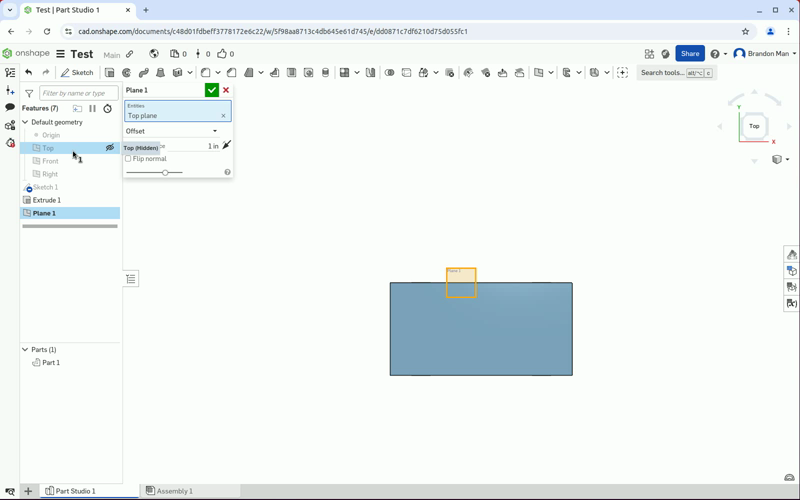
key(tab, 2)
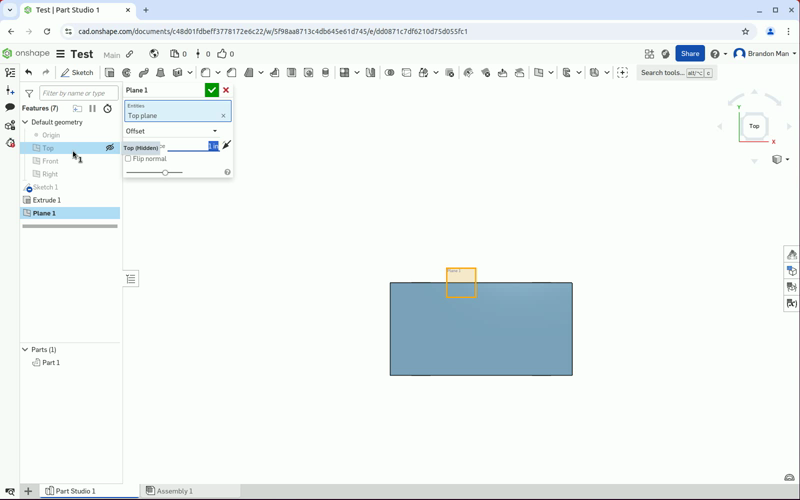
text(4.098)
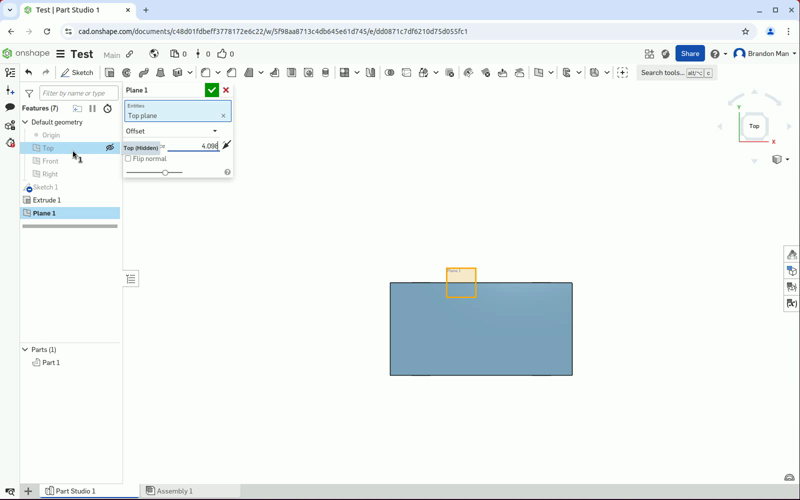
key(enter, 2)
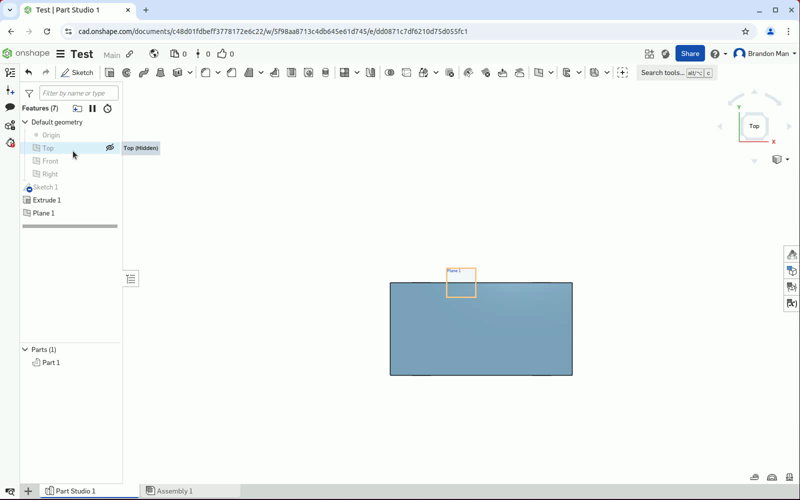
key(shift+s)
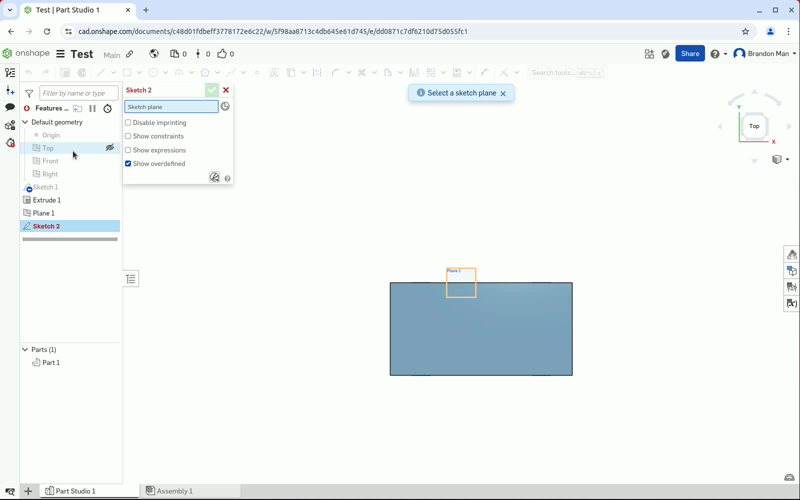
mouse_move(73, 215)
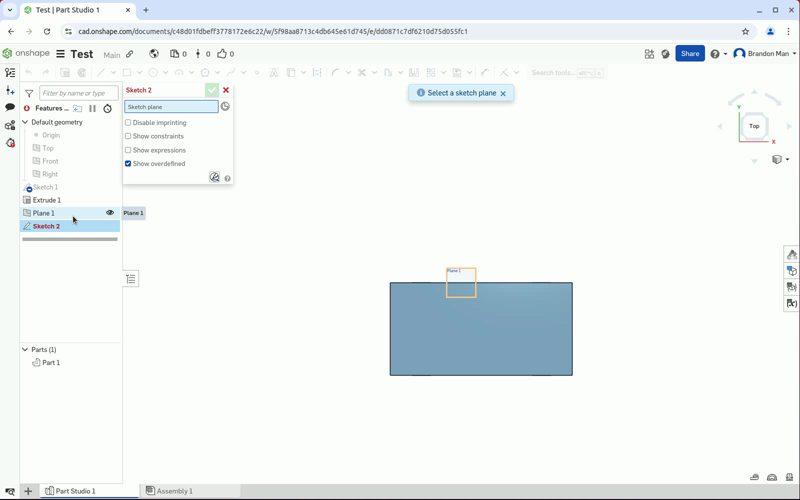
click(73, 215)
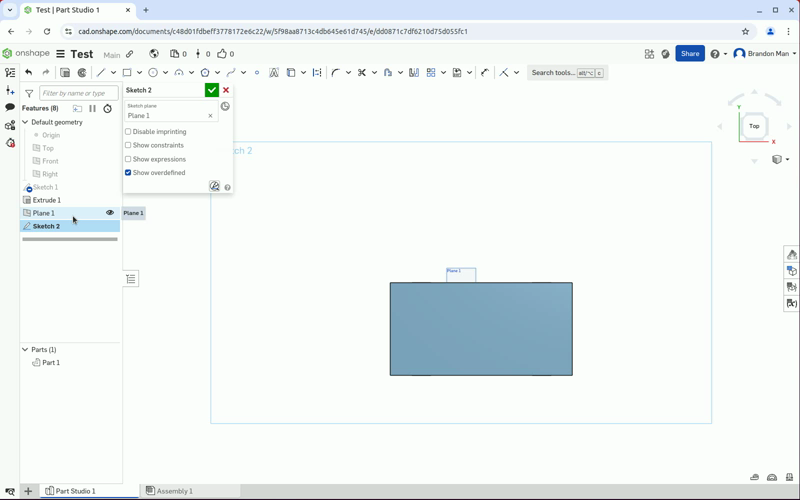
mouse_move(73, 352)
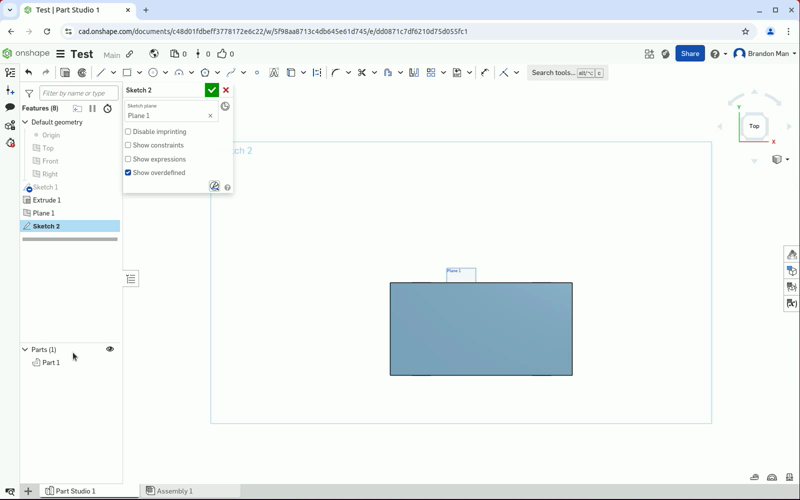
key(y)
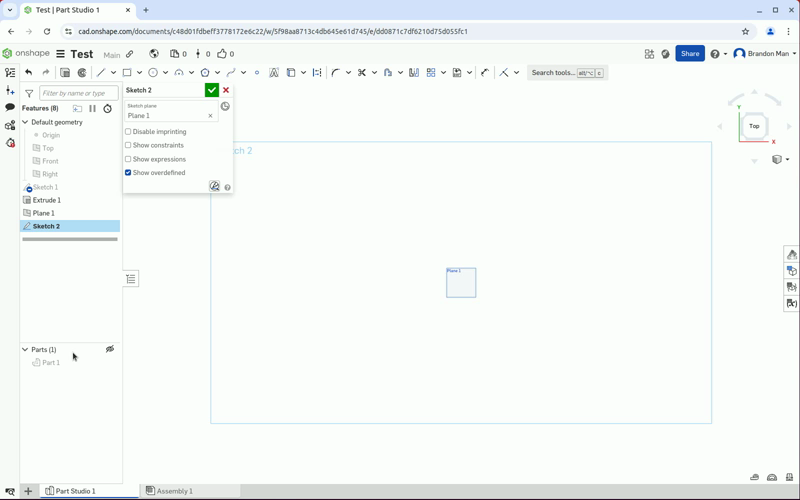
key(c)
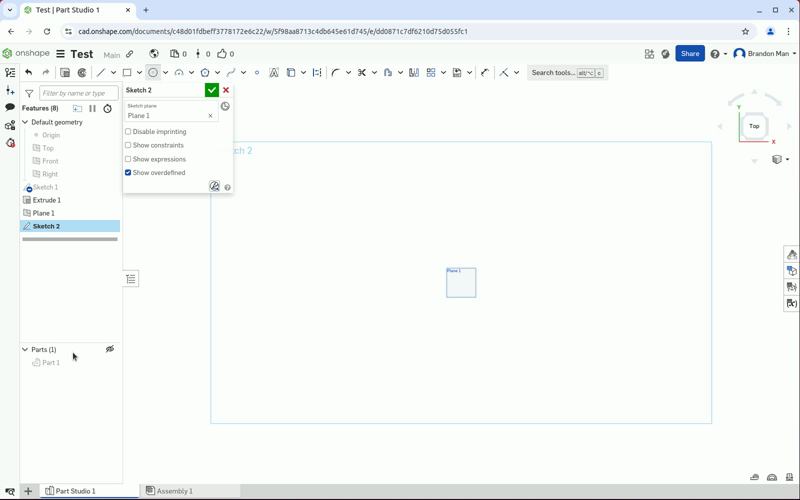
key_down(shift)
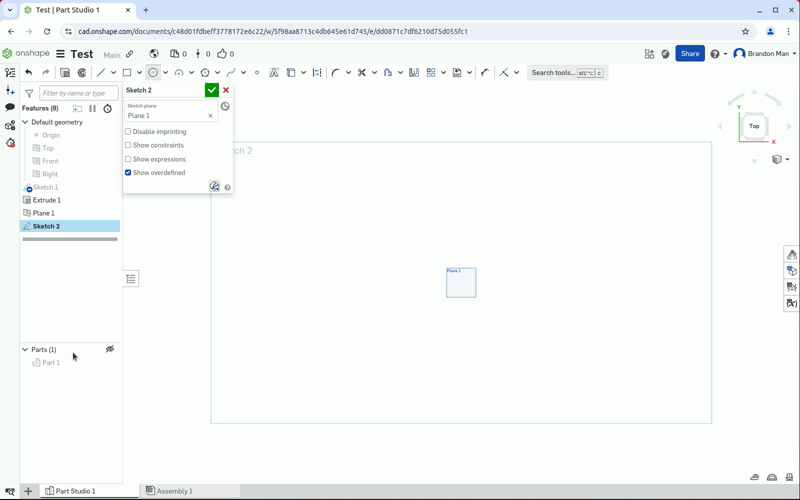
mouse_move(483, 341)
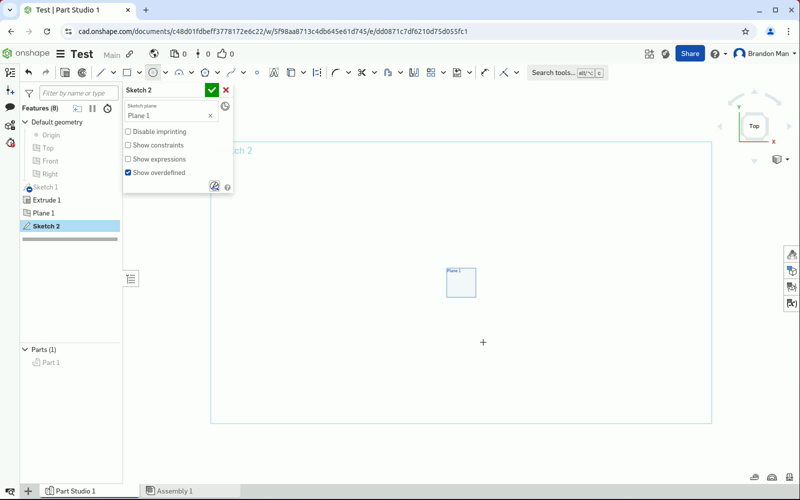
click(483, 341)
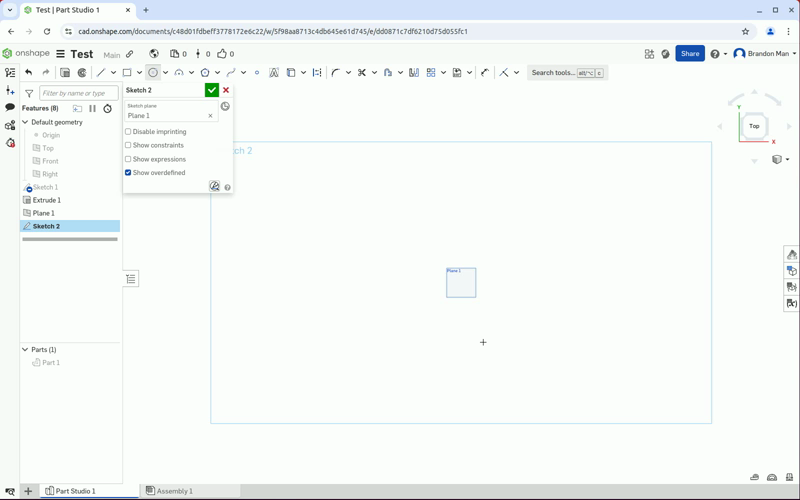
key_up(shift)
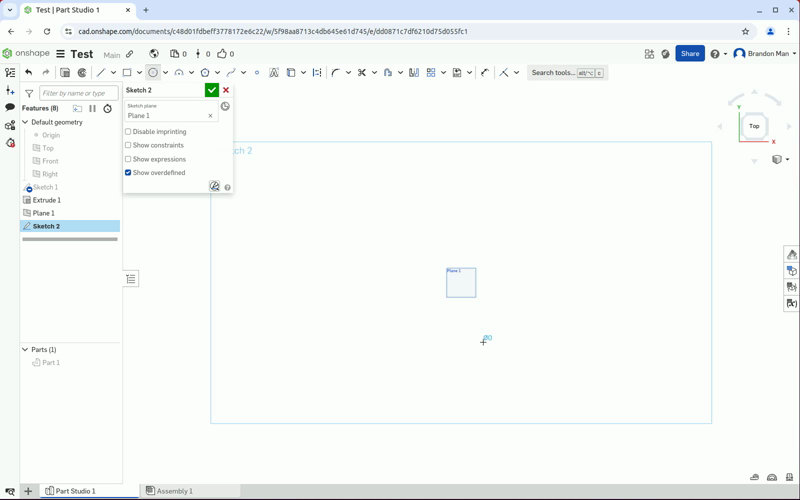
mouse_move(508, 341)
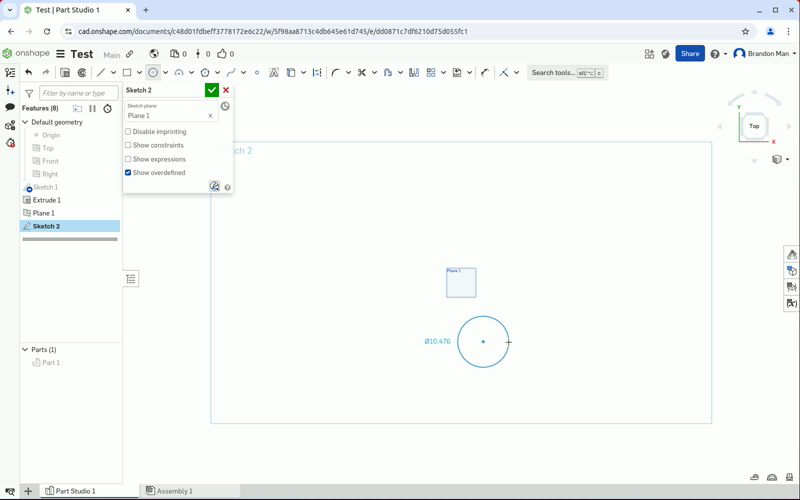
click(508, 341)
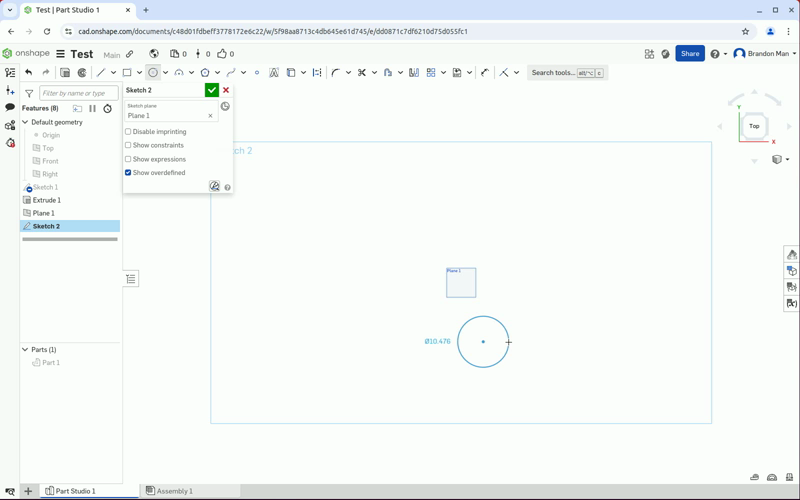
key(esc)
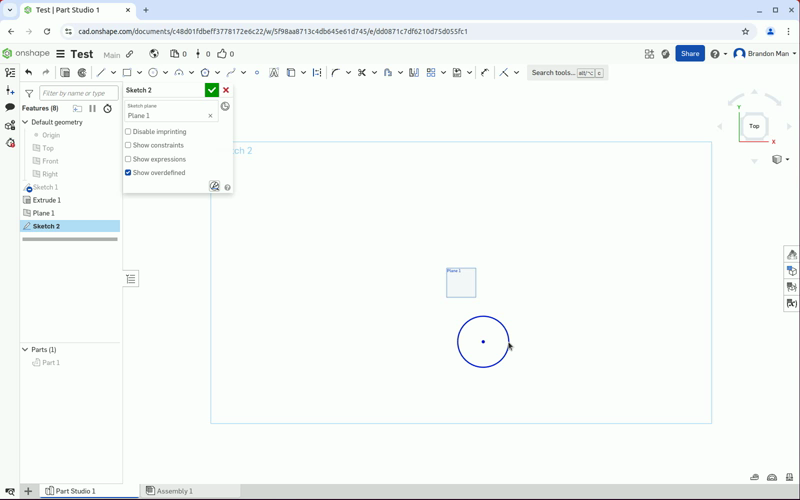
mouse_move(504, 338)
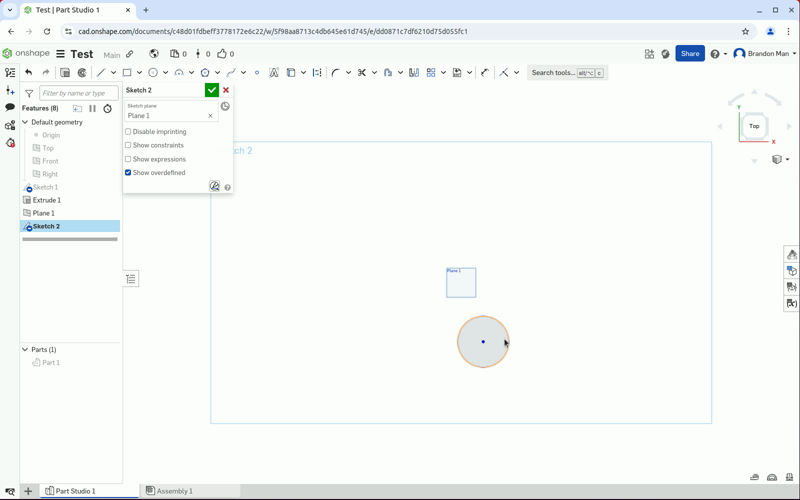
click(504, 338)
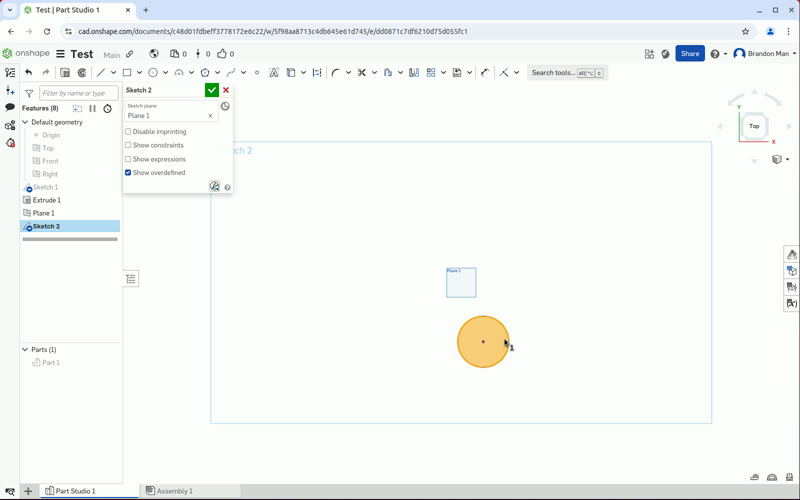
mouse_move(73, 352)
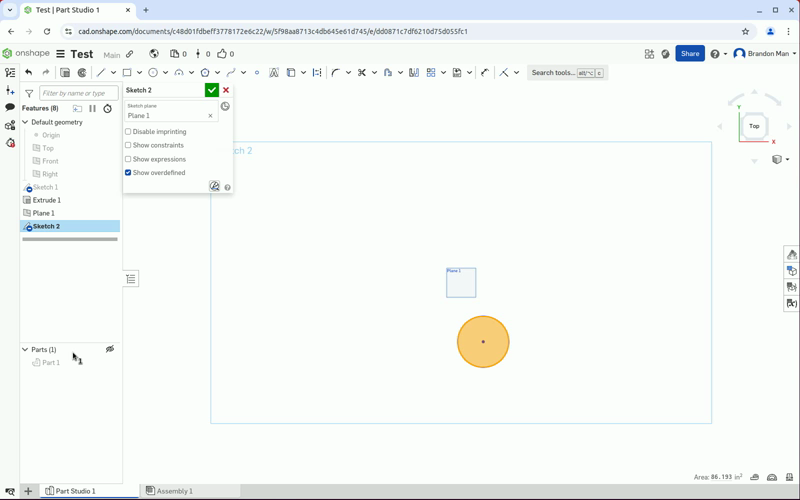
key(shift+y)
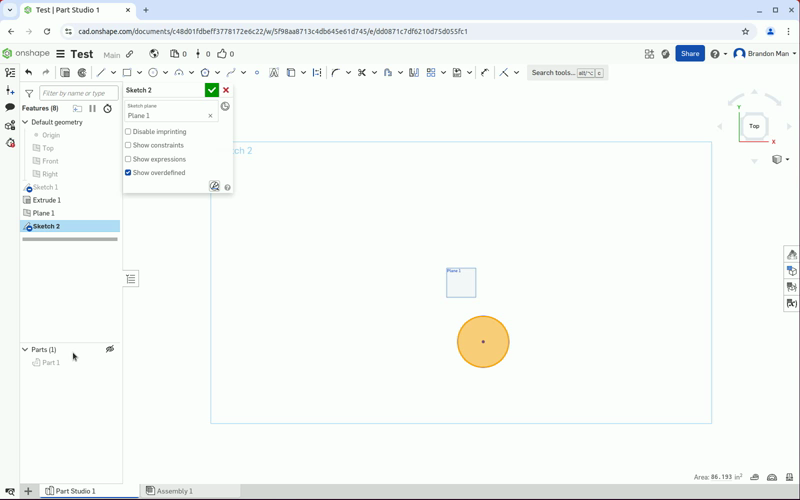
key(shift+e)
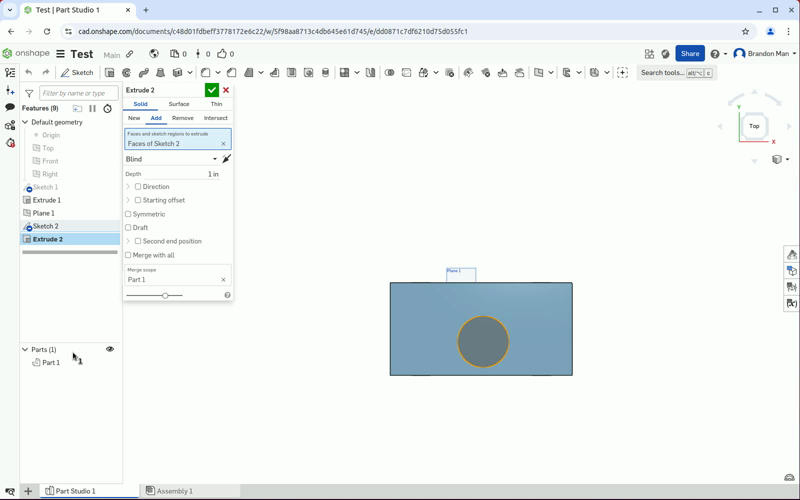
mouse_move(143, 106)
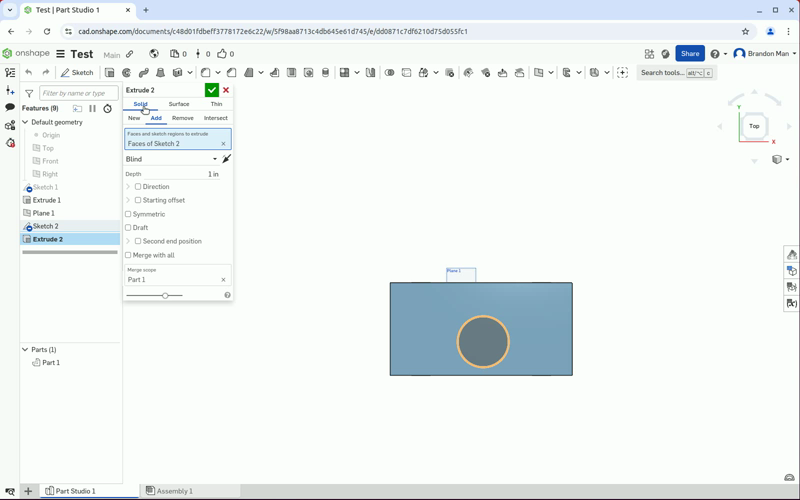
click(143, 106)
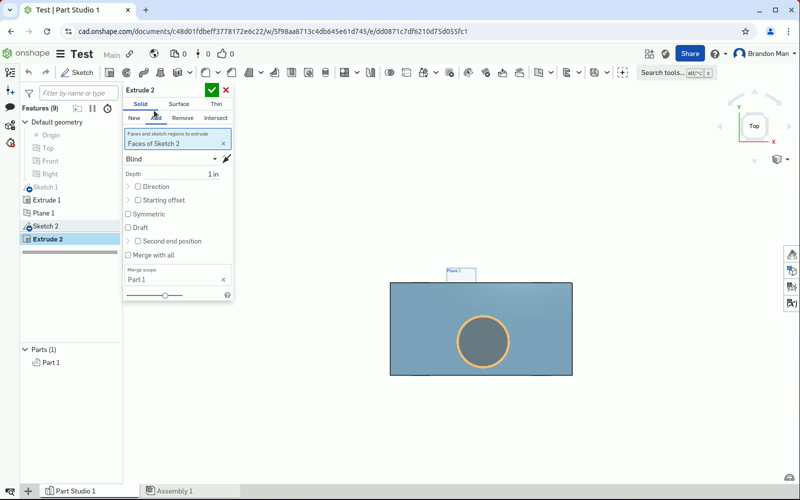
mouse_move(186, 120)
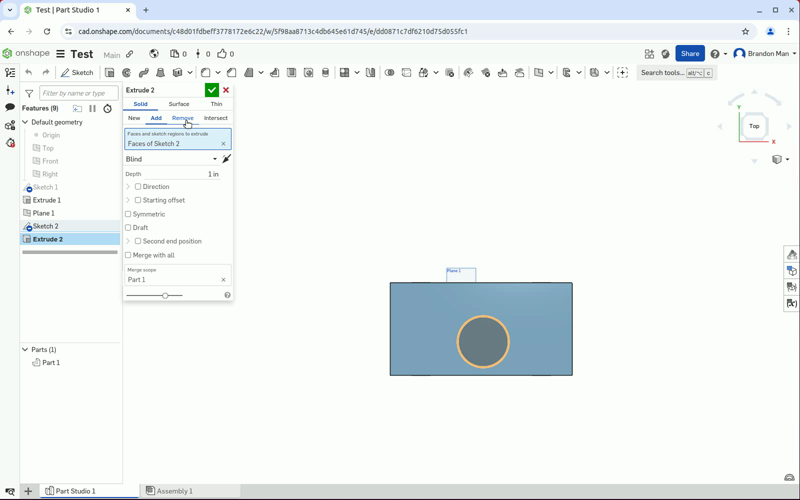
click(186, 120)
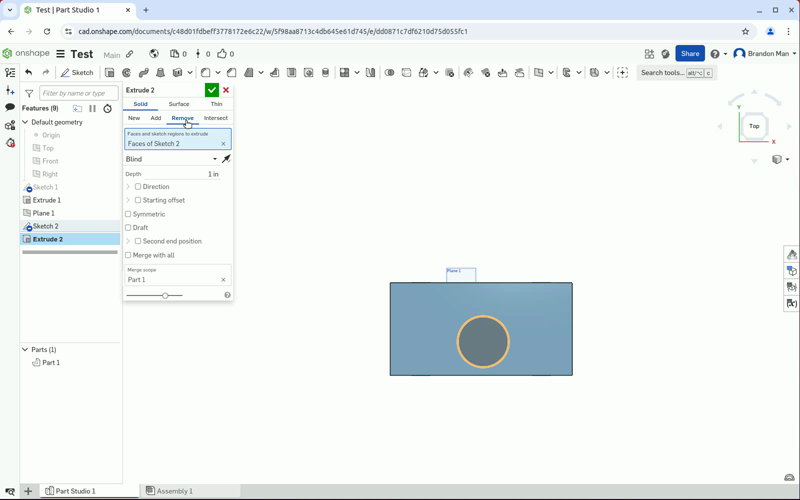
key(tab, 4)
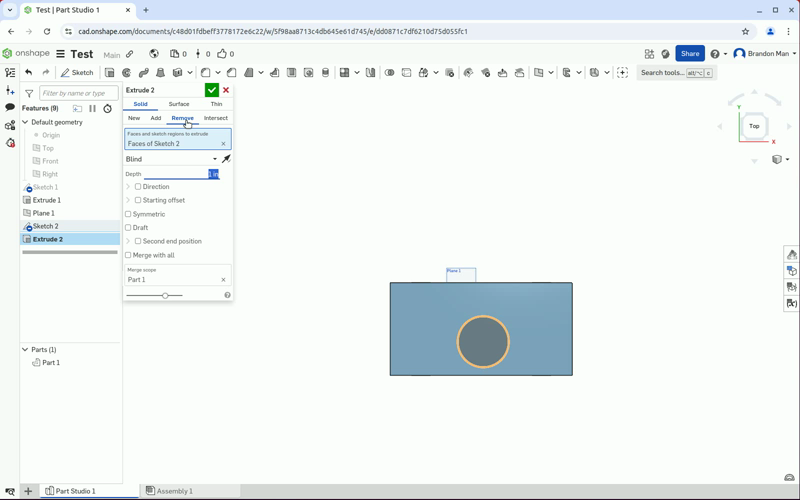
text(20.701)
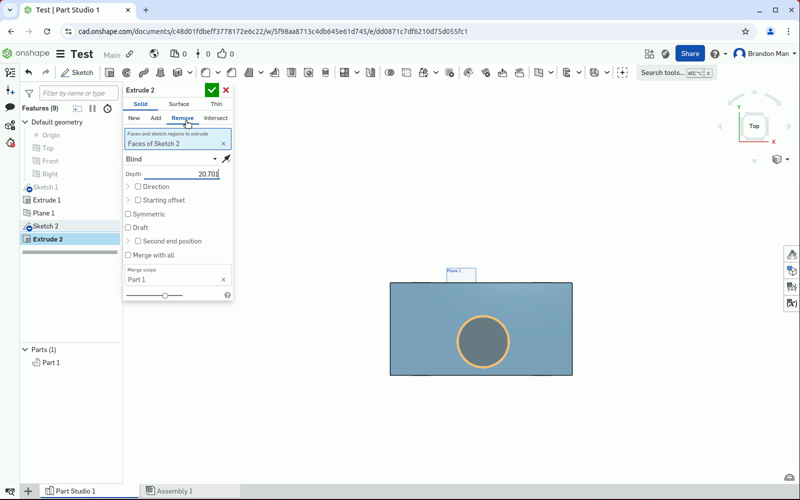
key(tab, 6)
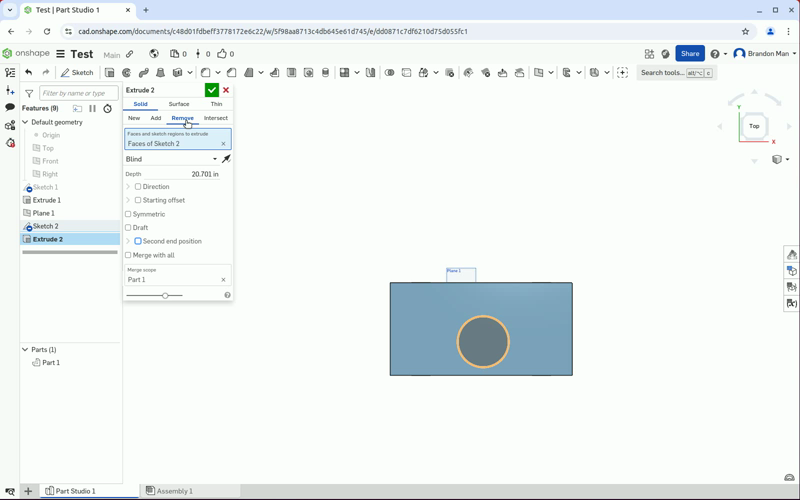
key(space)
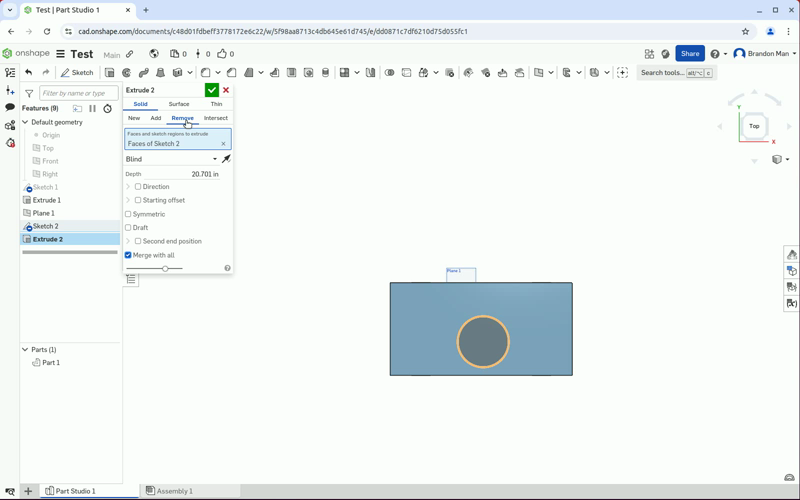
key(enter)
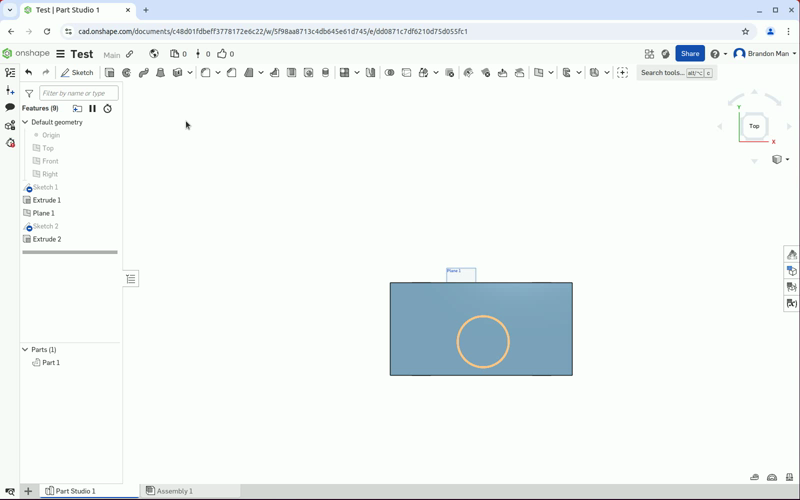
key(shift+h)
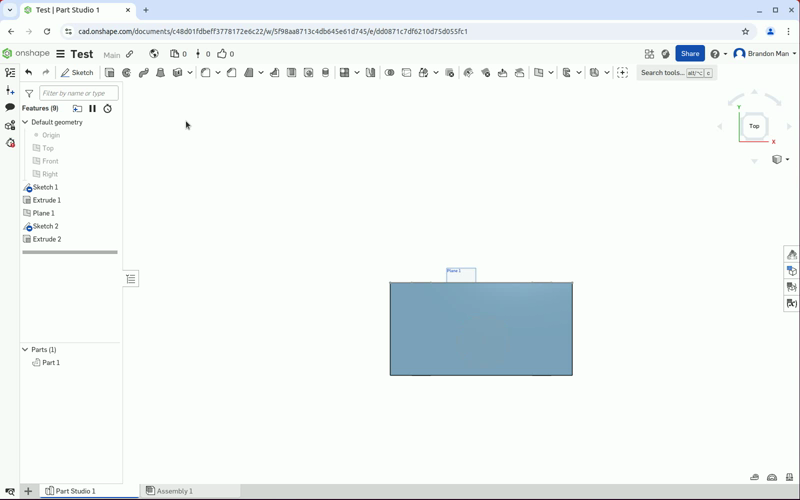
key(shift+h)
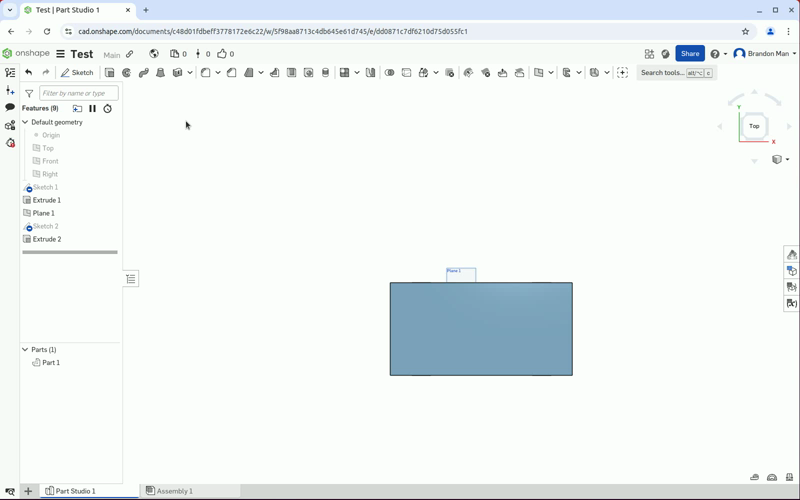
mouse_move(73, 189)
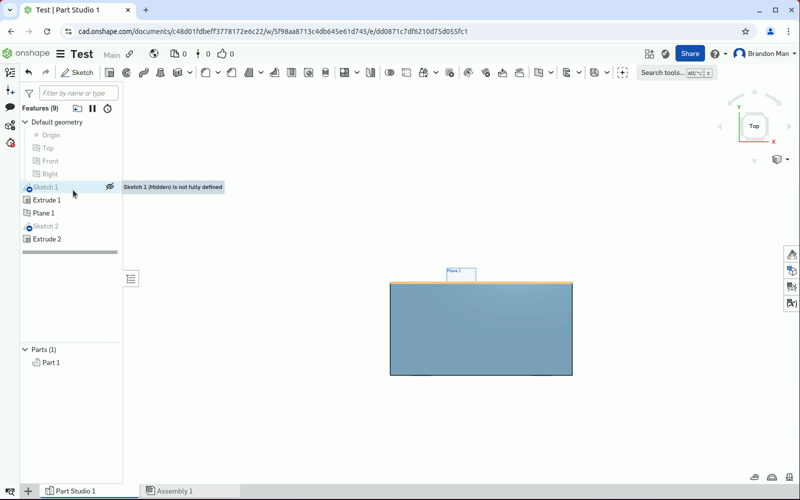
click(73, 189)
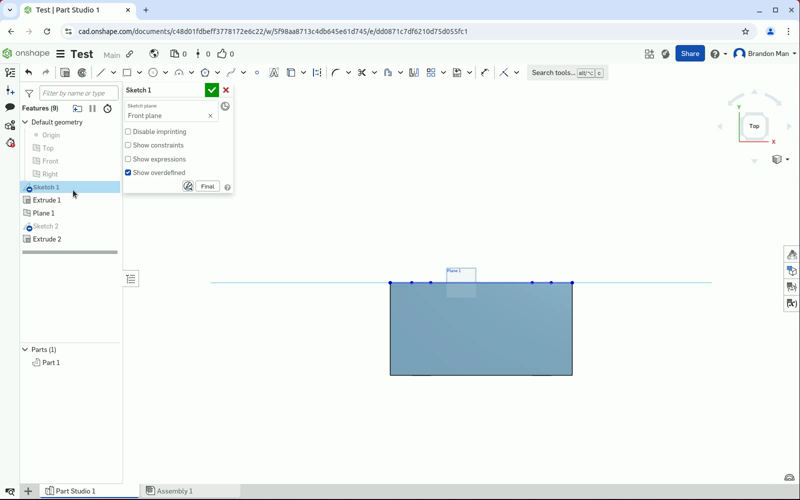
mouse_move(229, 92)
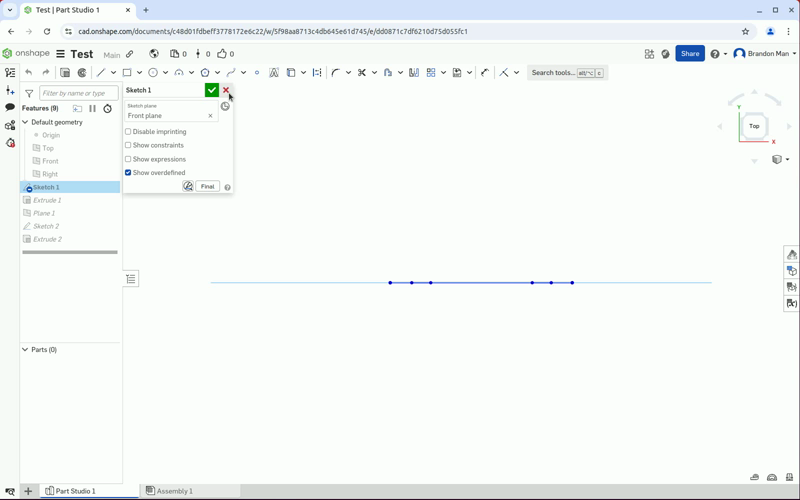
click(229, 92)
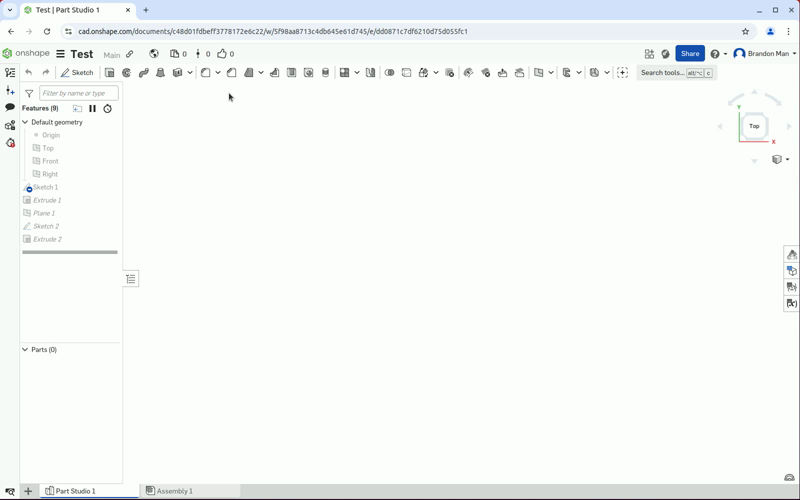
key(shift+s)
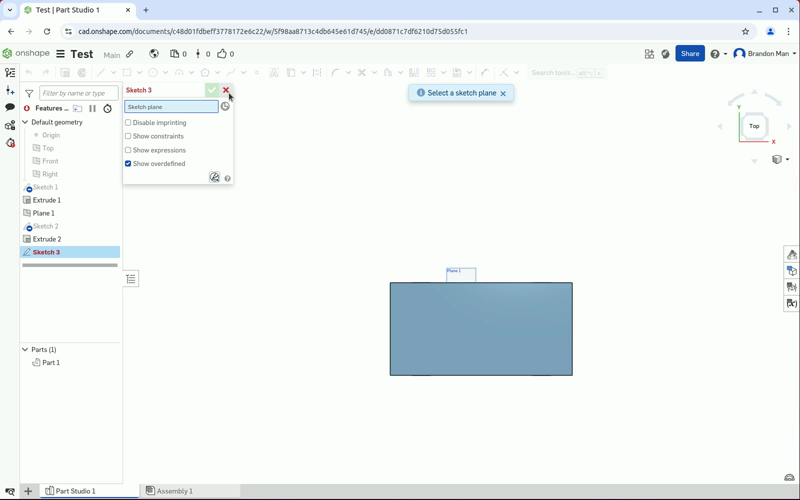
mouse_move(73, 215)
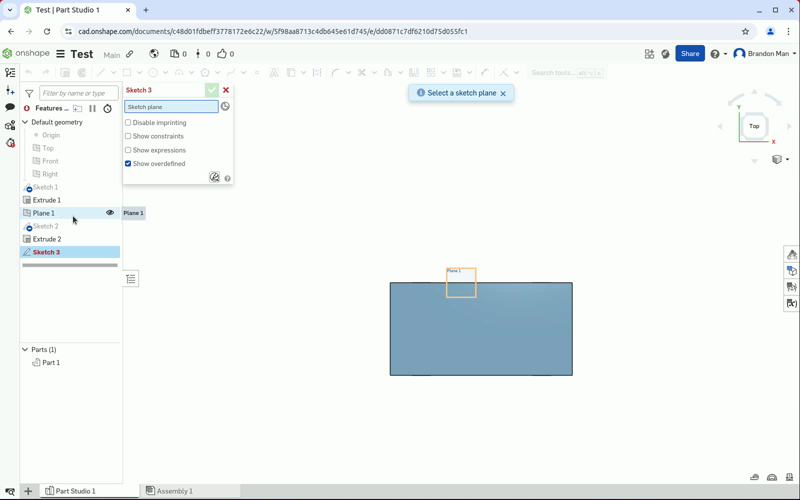
click(73, 215)
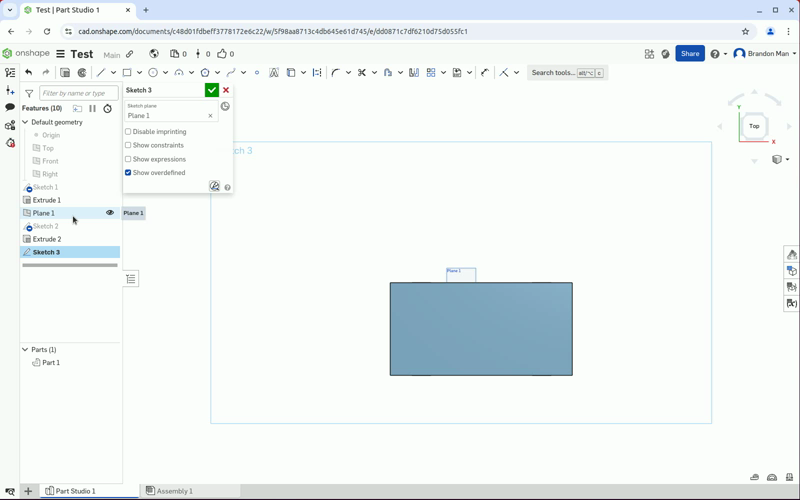
mouse_move(73, 352)
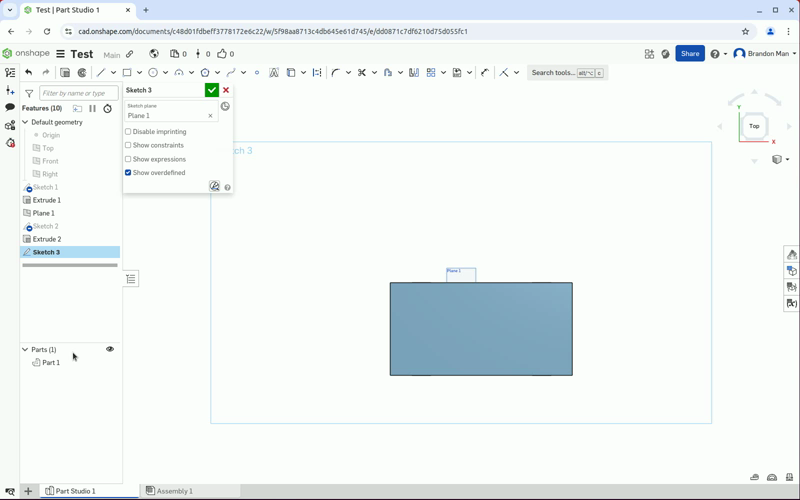
key(y)
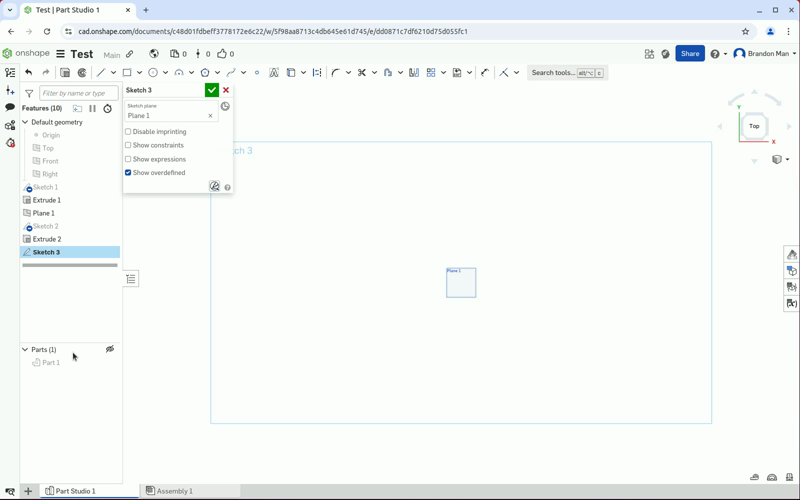
key(l)
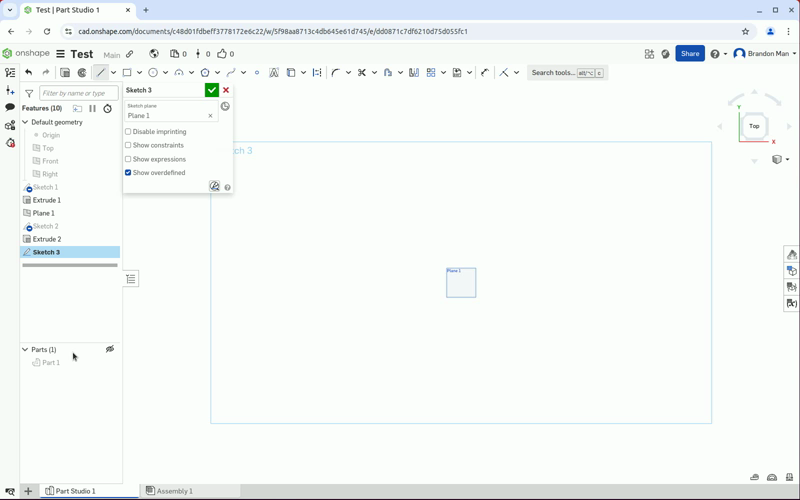
key_down(shift)
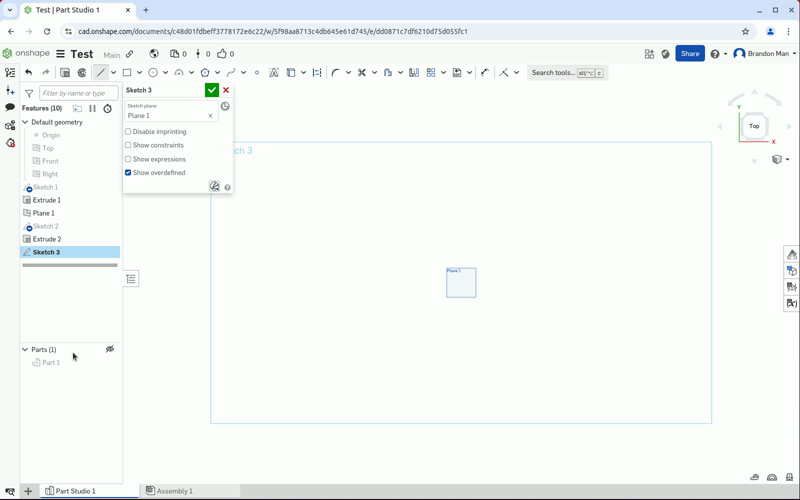
mouse_move(390, 307)
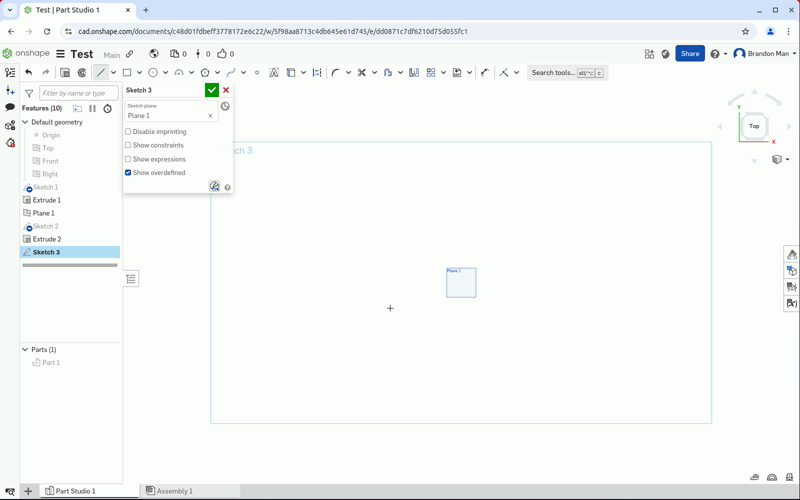
click(390, 307)
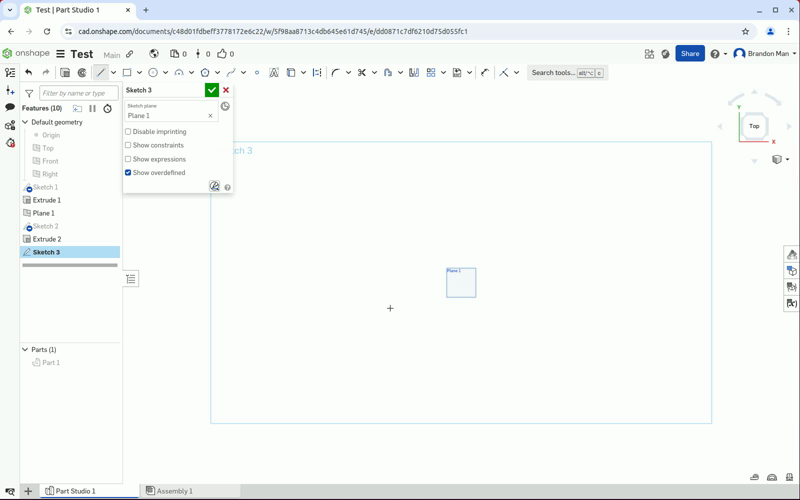
key_up(shift)
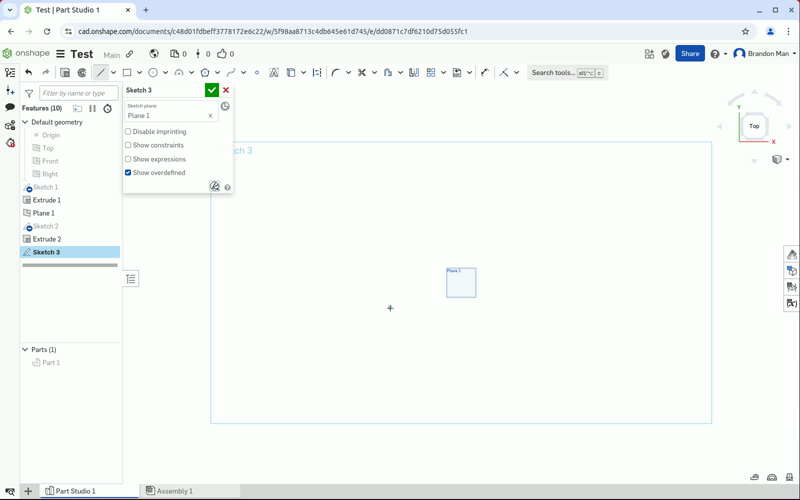
key_down(shift)
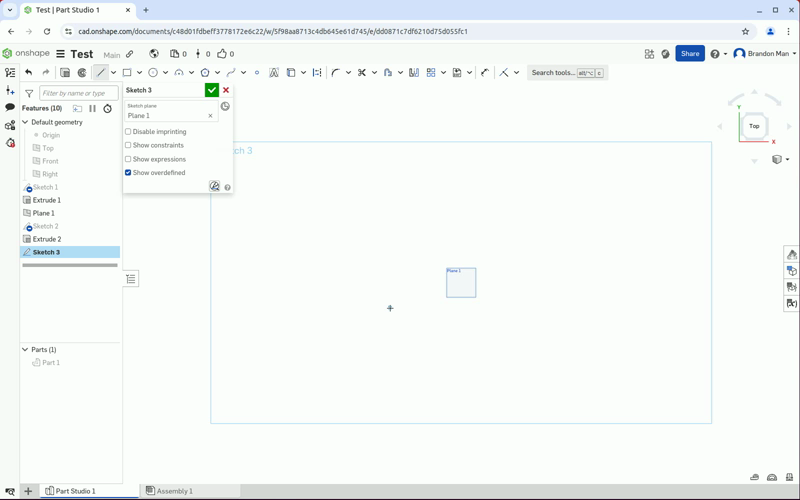
mouse_move(572, 307)
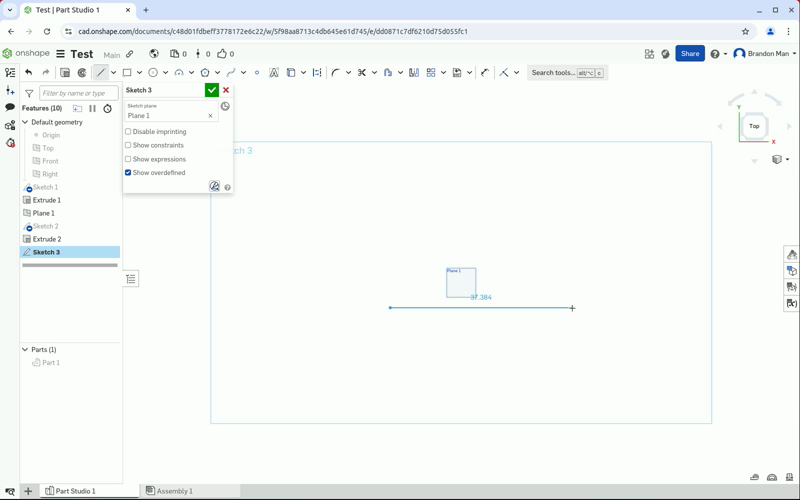
click(572, 307)
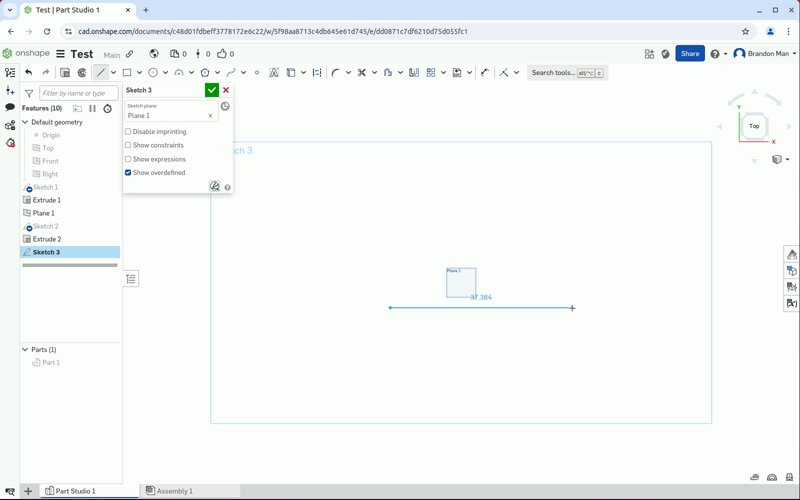
key_up(shift)
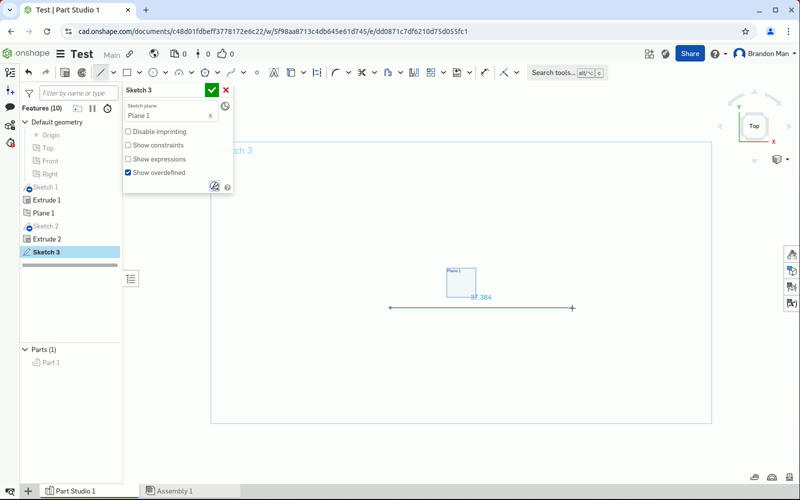
key_down(shift)
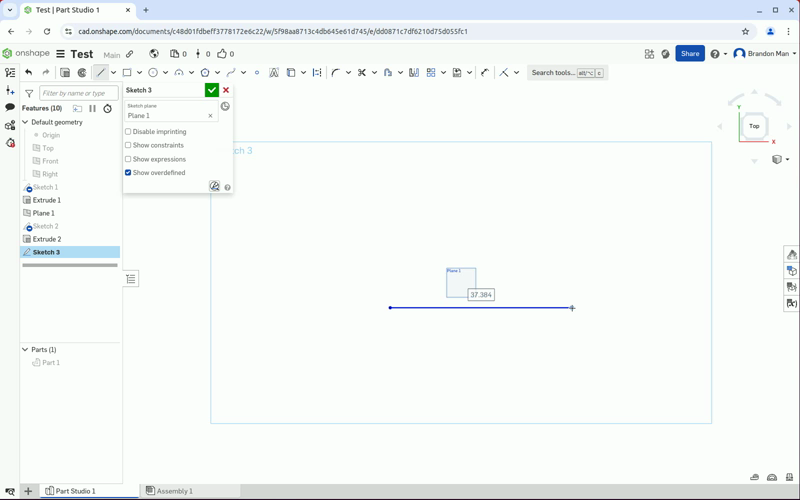
mouse_move(589, 307)
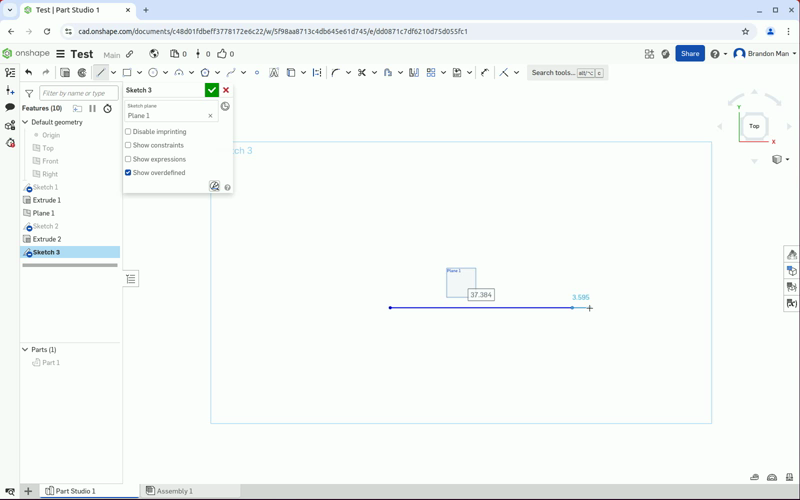
mouse_move(572, 282)
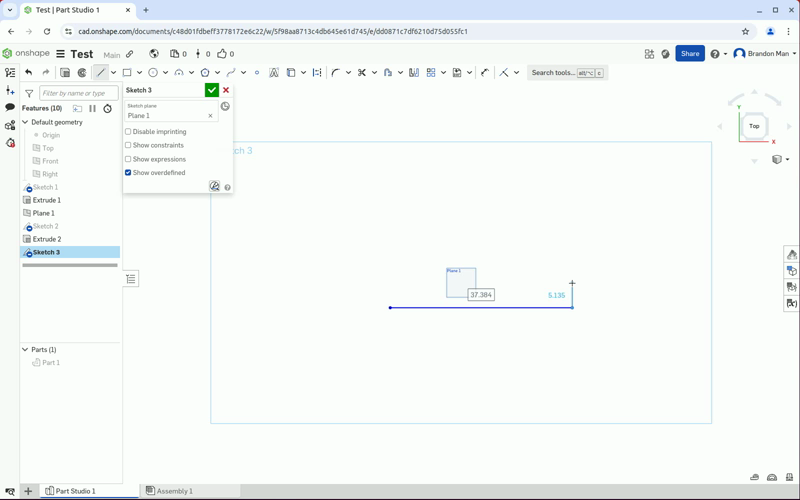
click(572, 282)
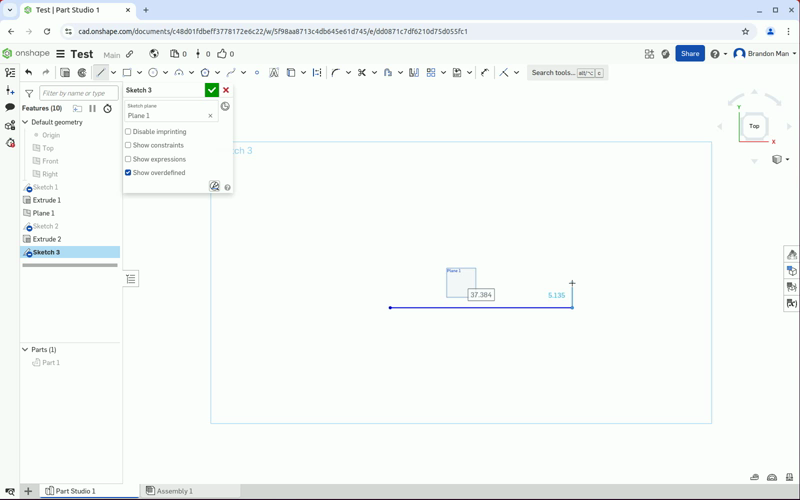
key_up(shift)
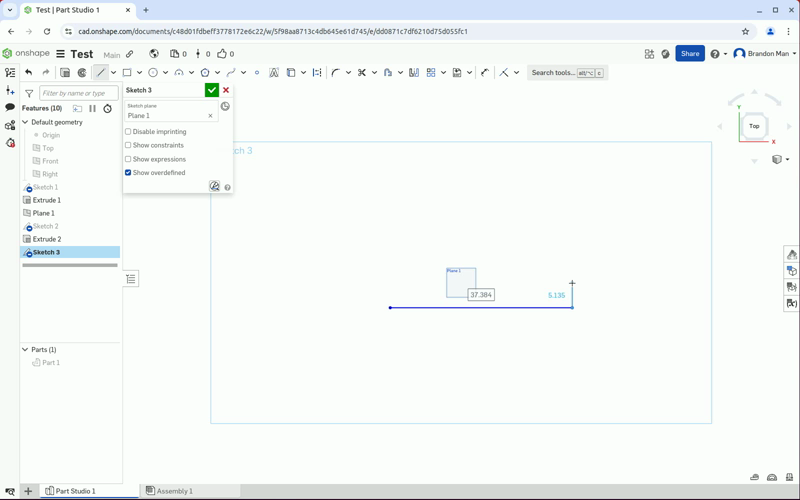
key_down(shift)
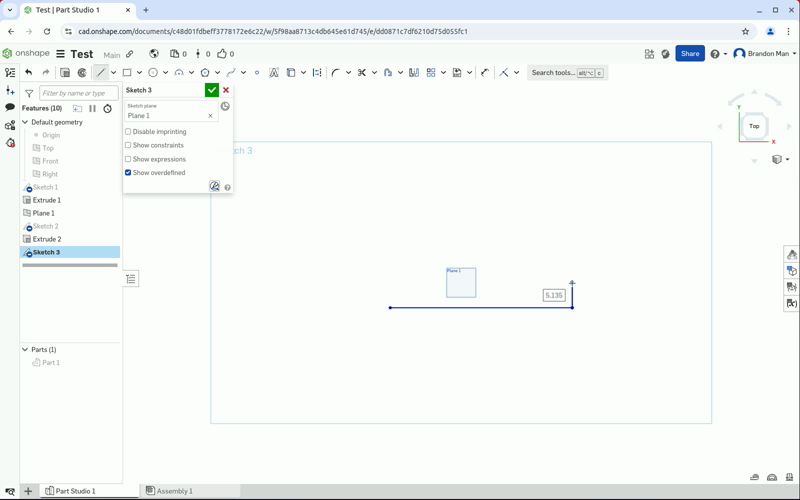
mouse_move(390, 282)
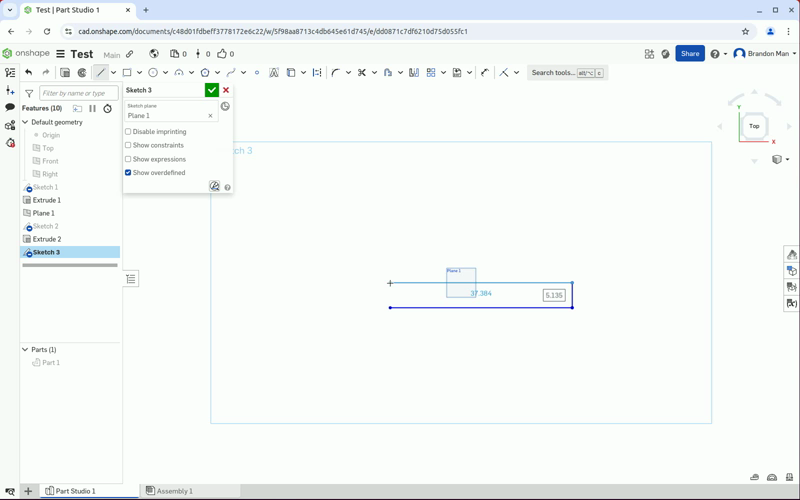
click(390, 282)
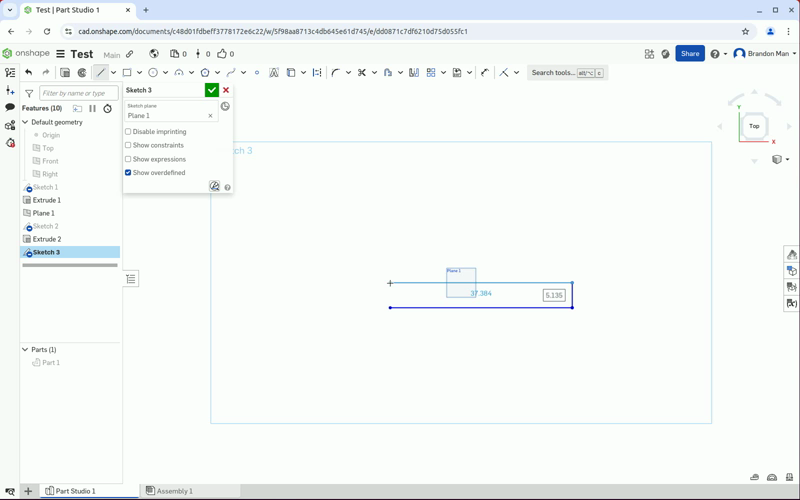
key_up(shift)
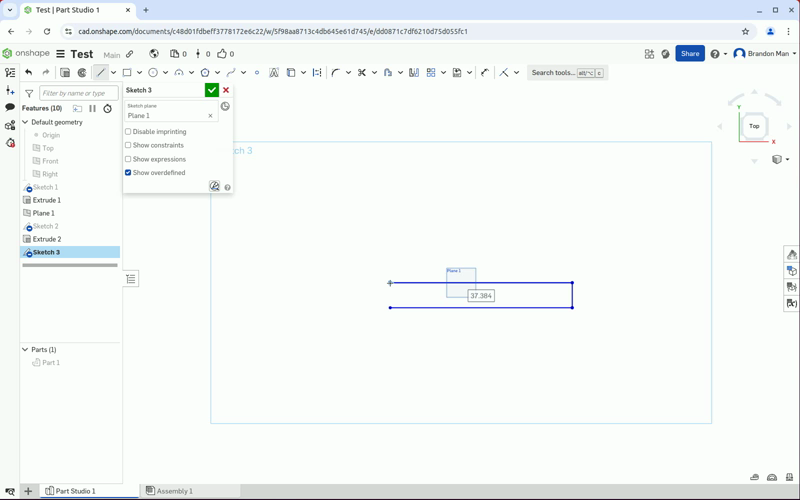
mouse_move(420, 282)
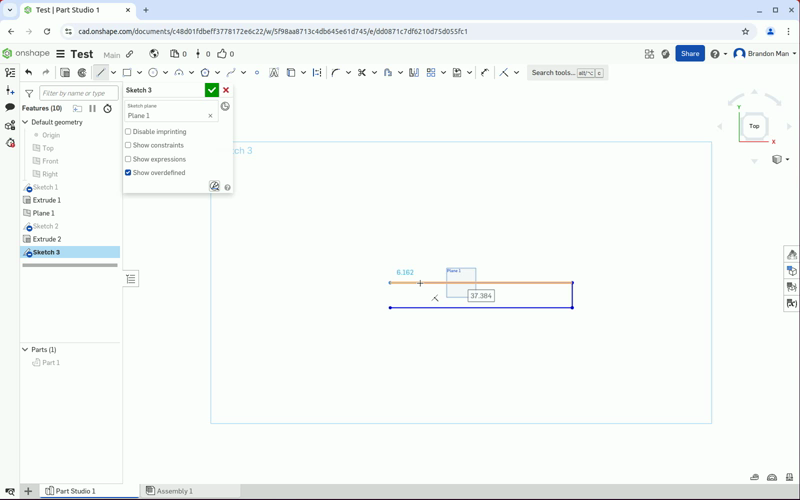
key_down(shift)
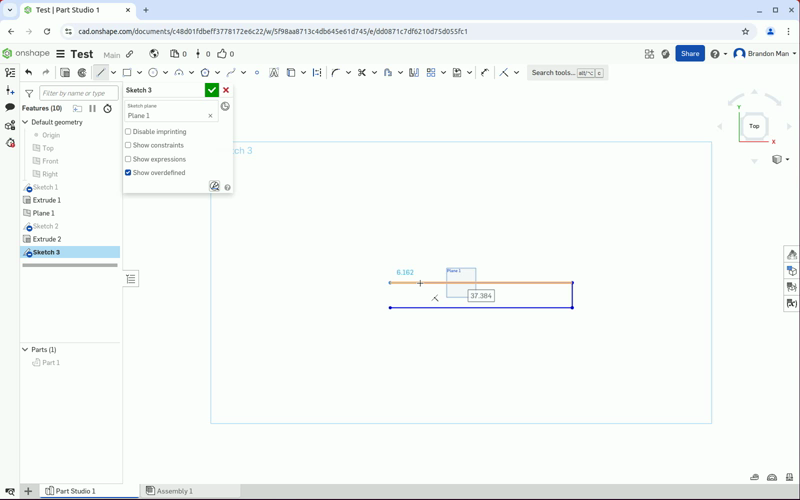
mouse_move(390, 307)
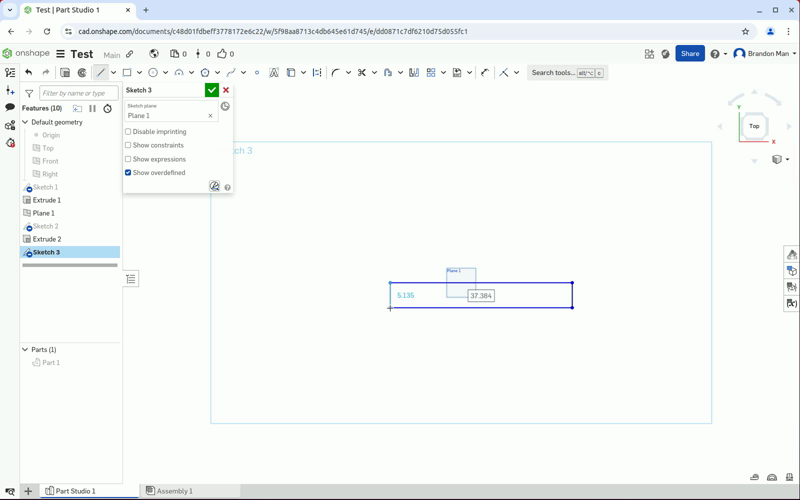
key_up(shift)
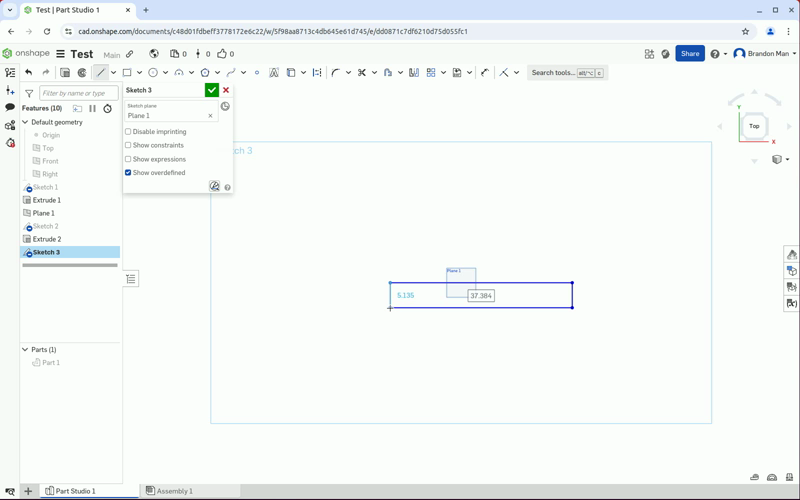
click(390, 307)
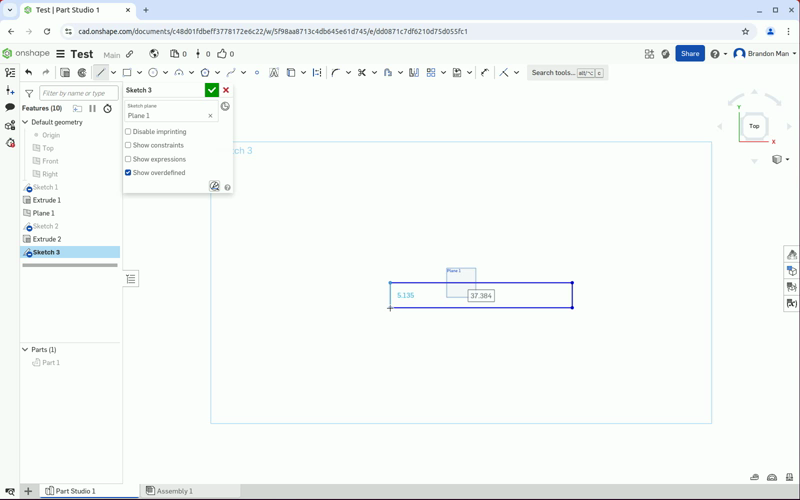
key(esc)
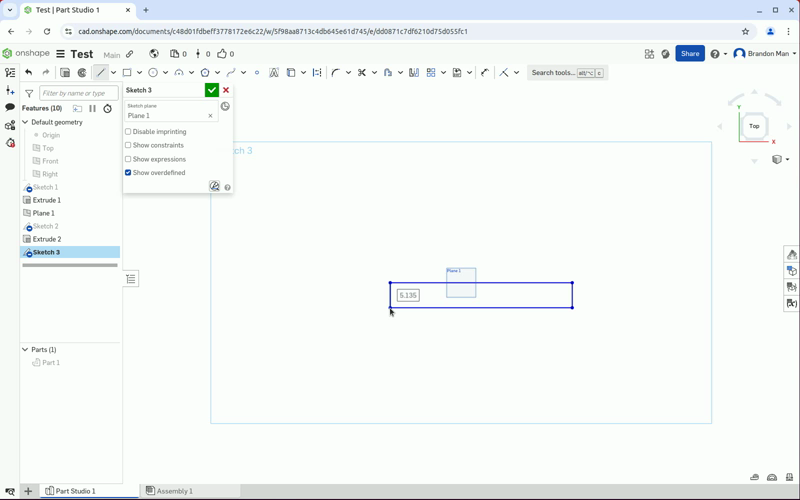
mouse_move(457, 287)
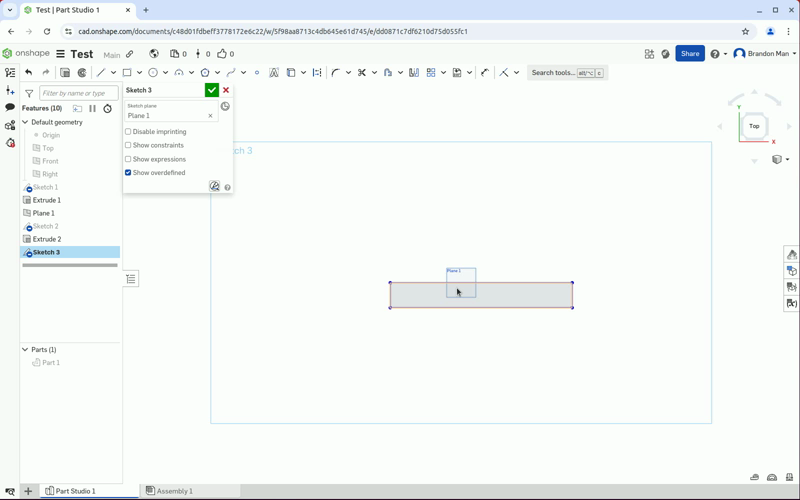
click(457, 287)
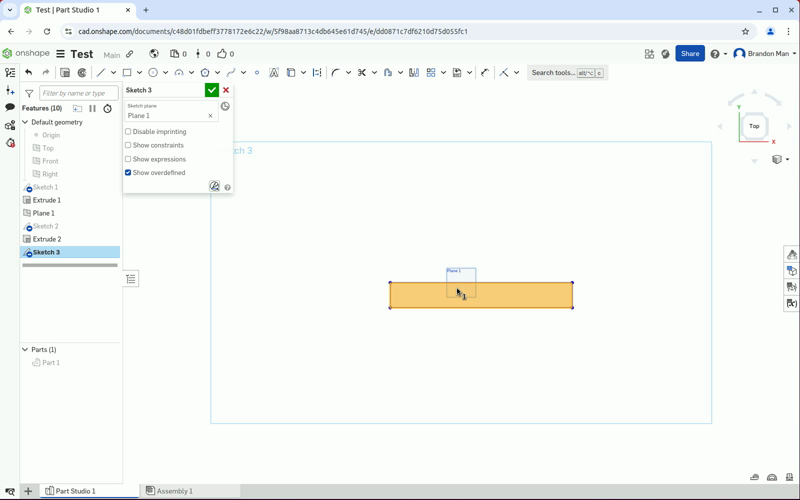
mouse_move(73, 352)
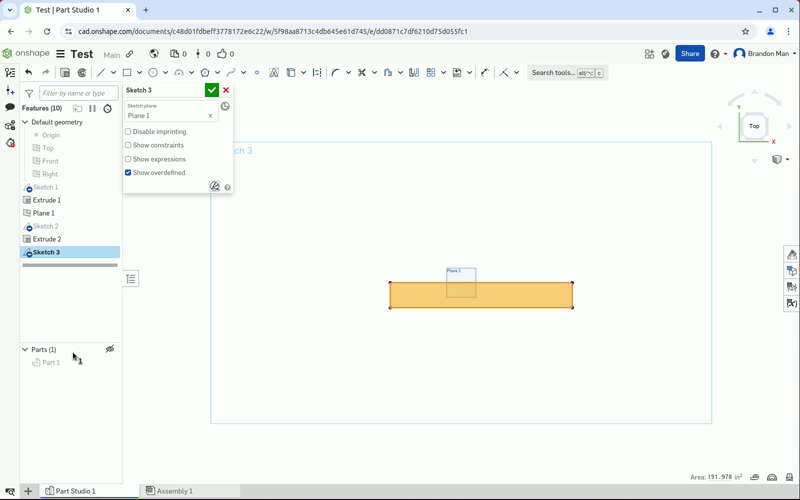
key(shift+y)
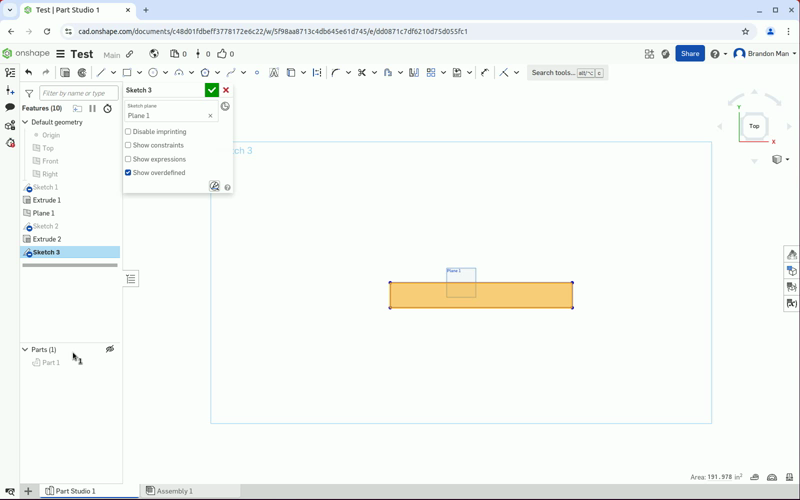
key(shift+e)
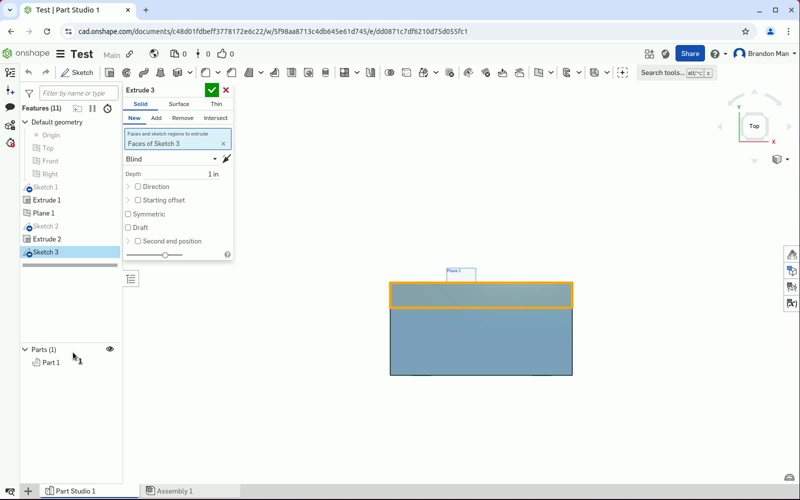
mouse_move(143, 106)
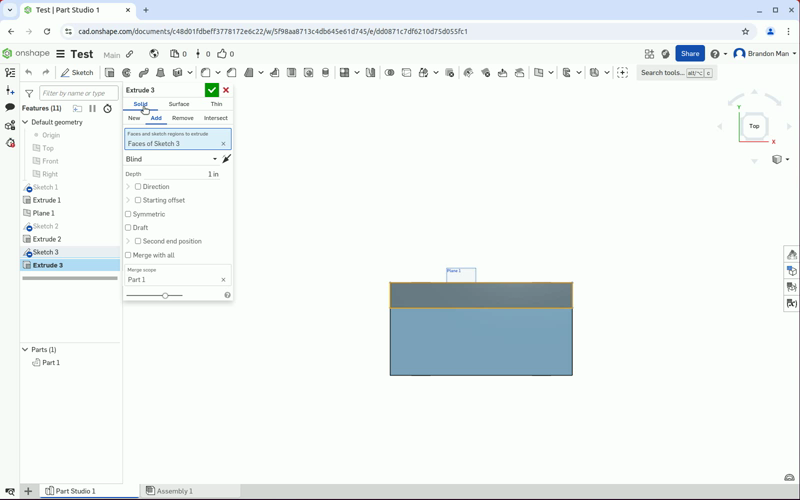
click(143, 106)
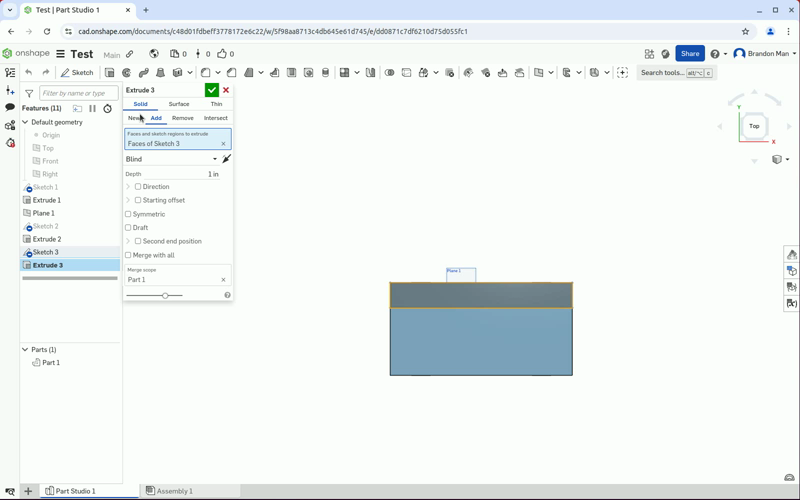
mouse_move(137, 120)
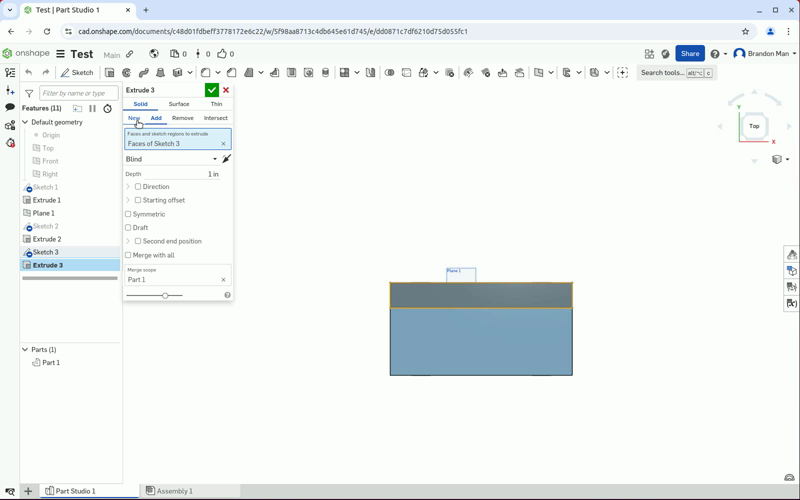
click(137, 120)
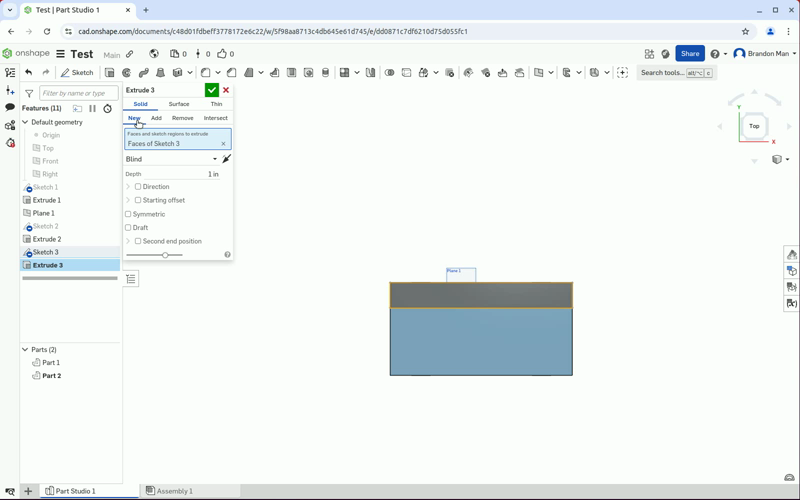
key(tab, 4)
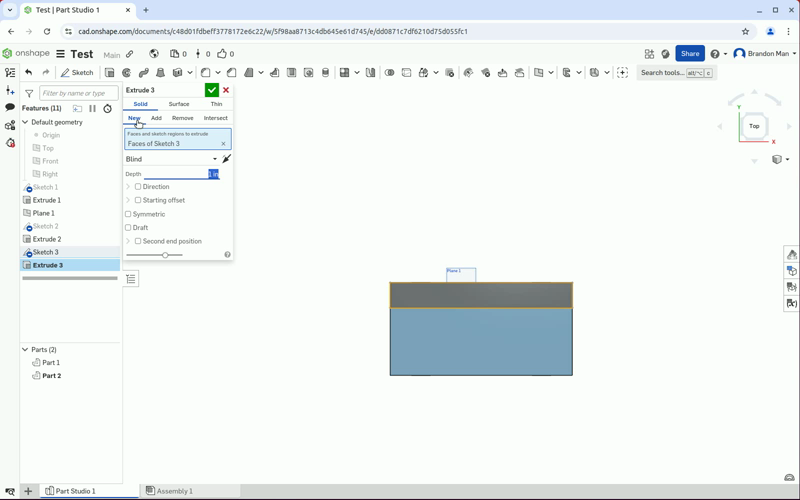
text(10.351)
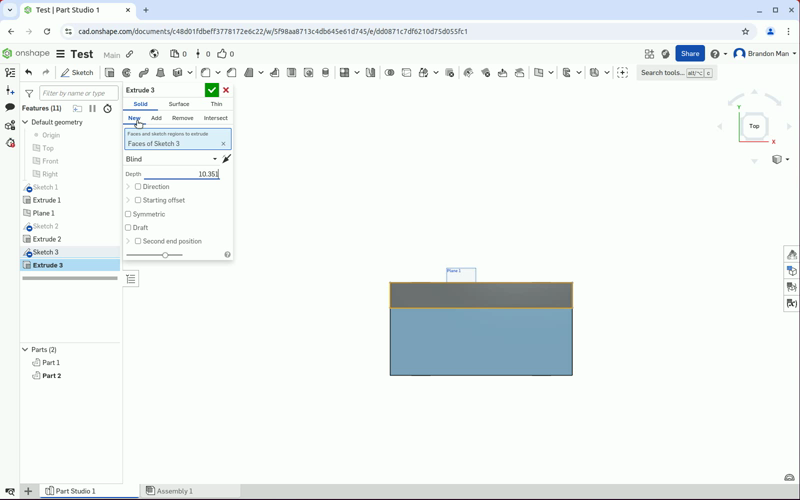
key(enter)
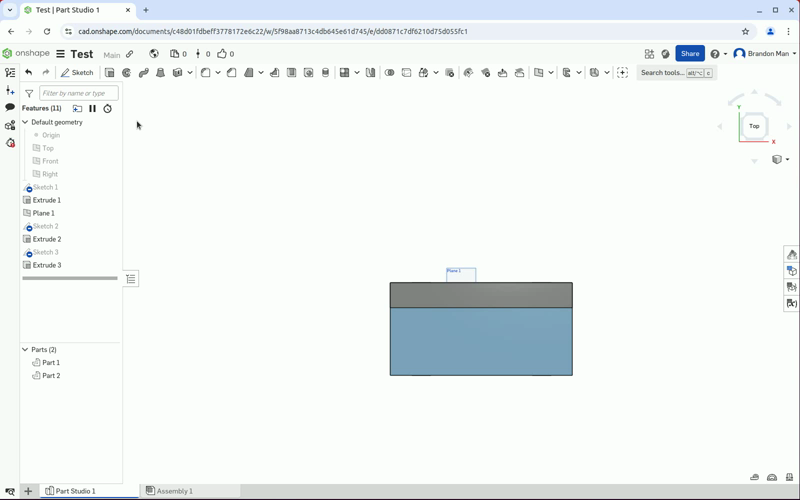
key(shift+h)
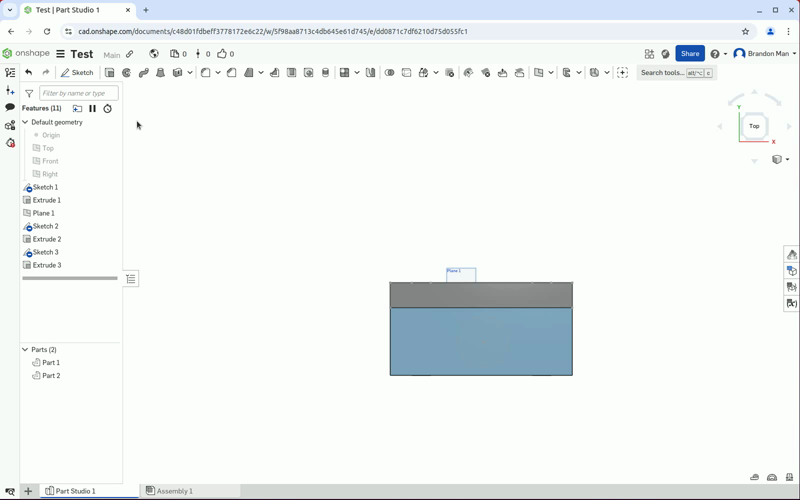
key(shift+h)
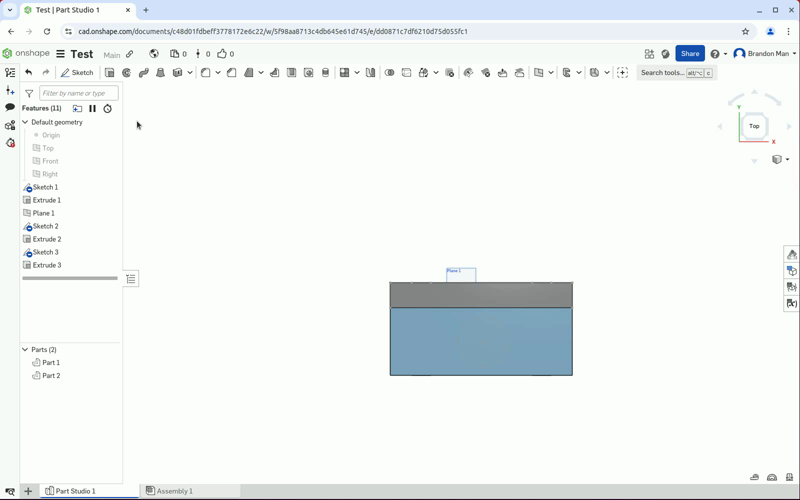
key(shift+7)
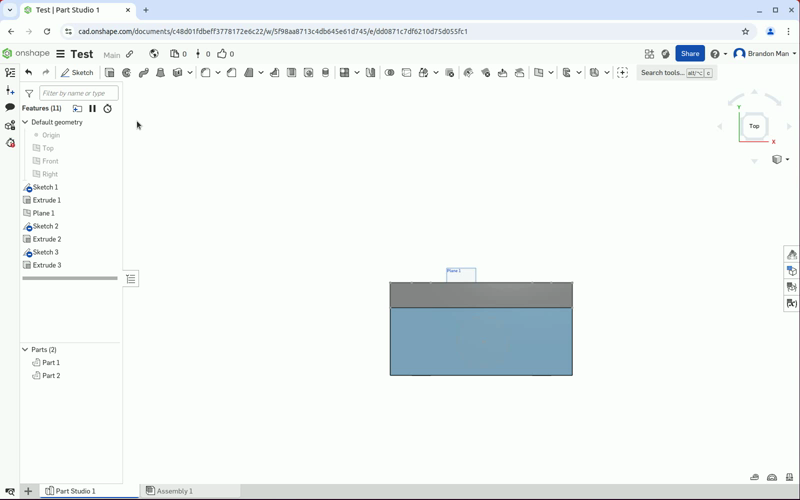
key(up, 3)
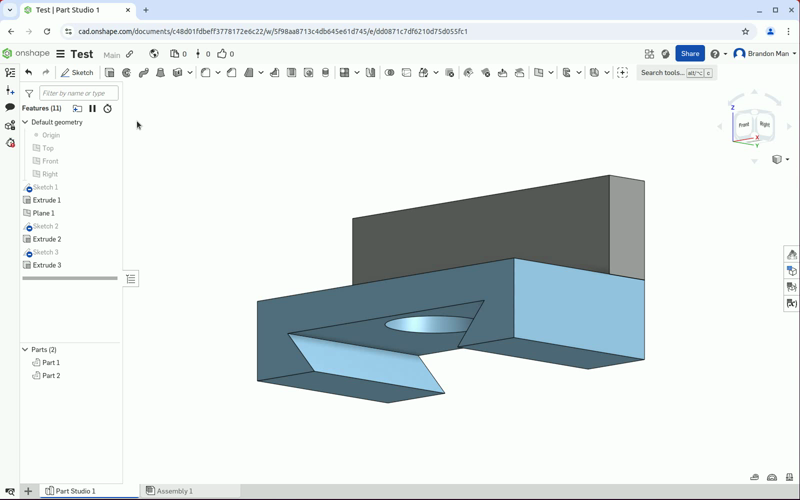
key(left, 3)
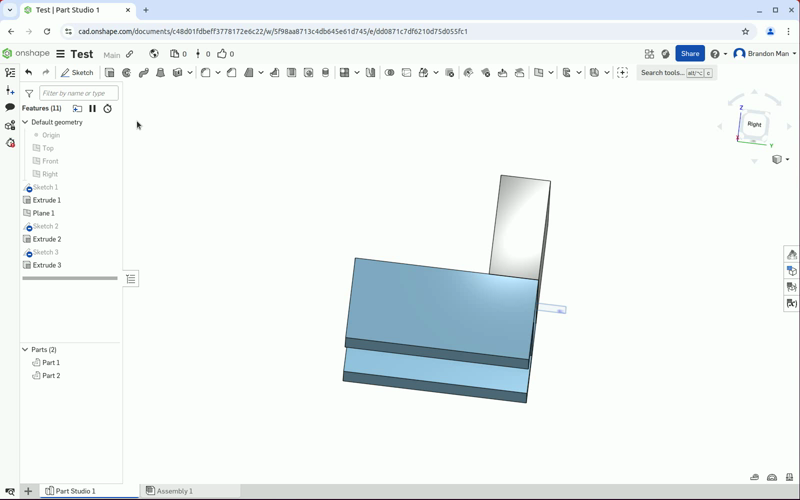
key(right, 3)
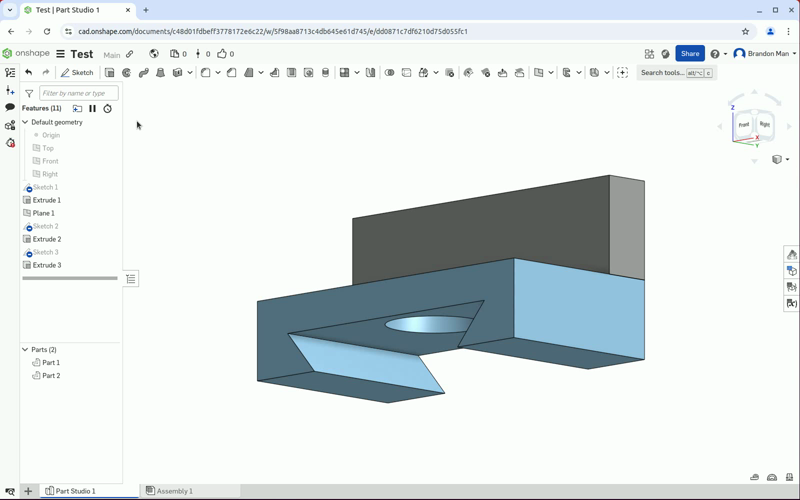
key(down, 3)
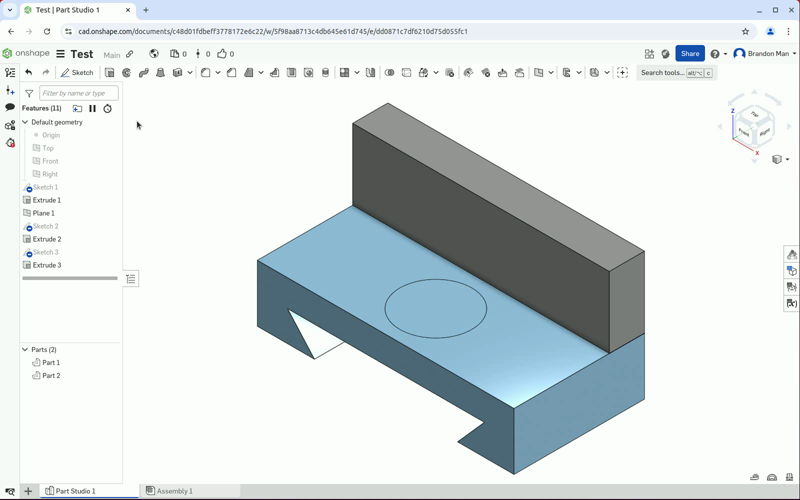
mouse_move(73, 189)
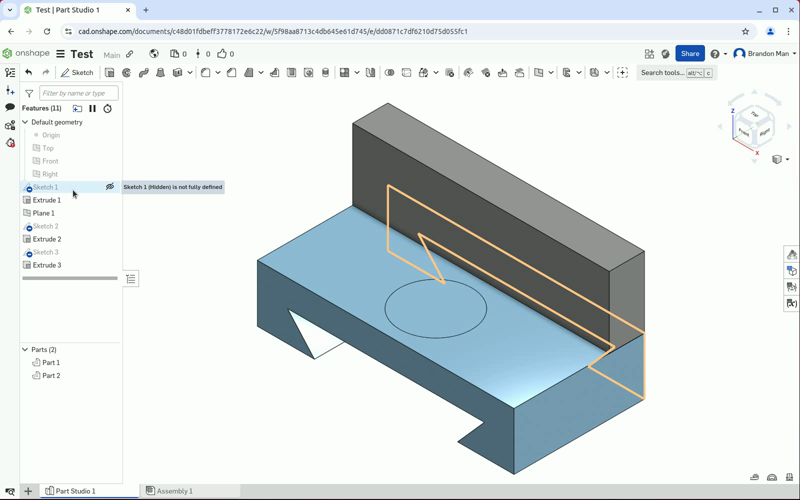
click(73, 189)